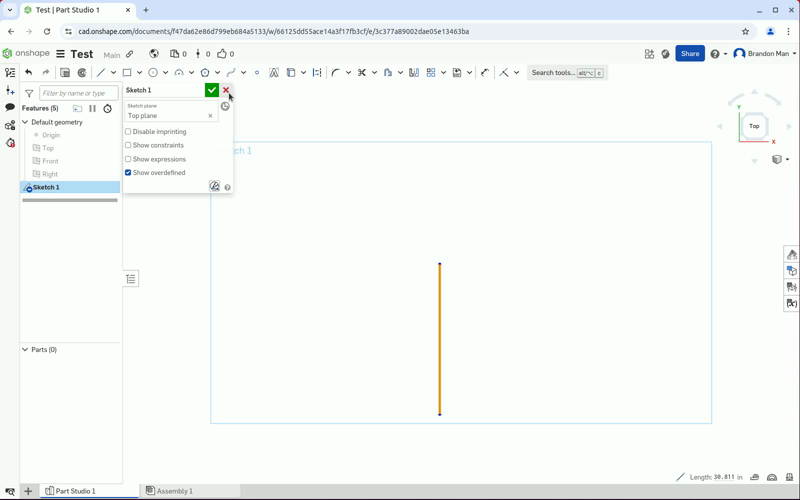
key(shift+h)
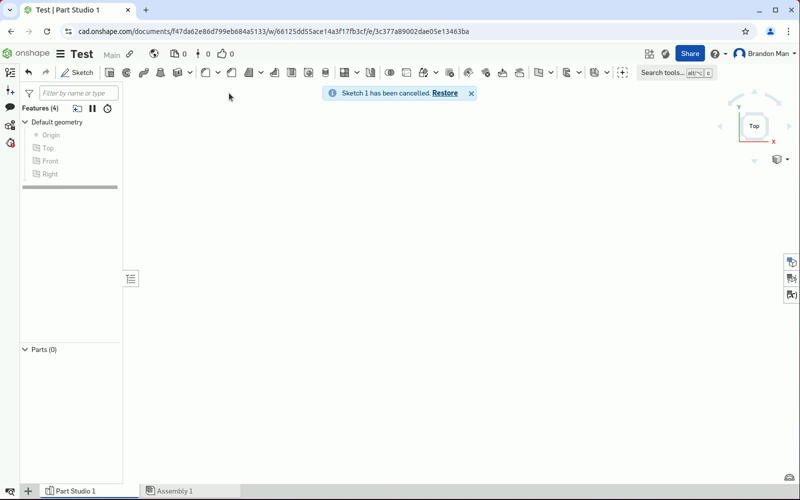
mouse_move(73, 352)
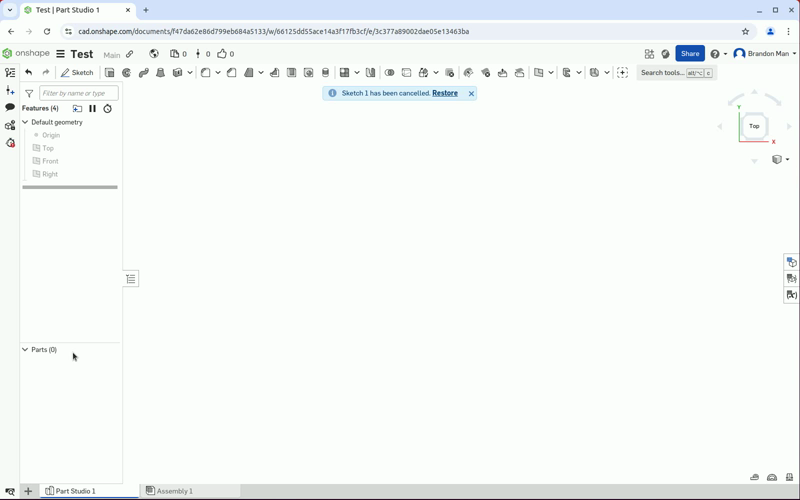
key(y)
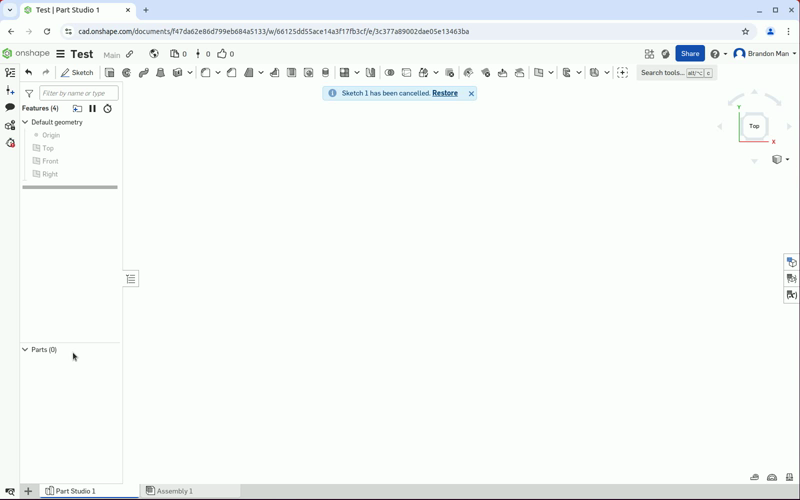
key(shift+p)
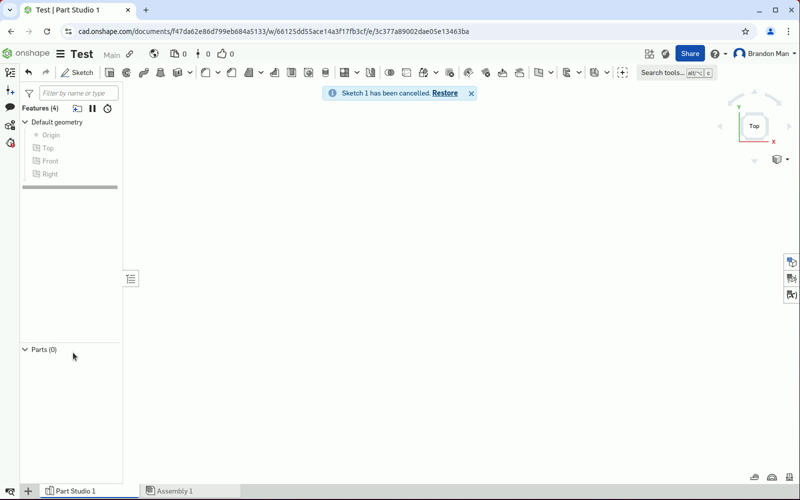
key(space)
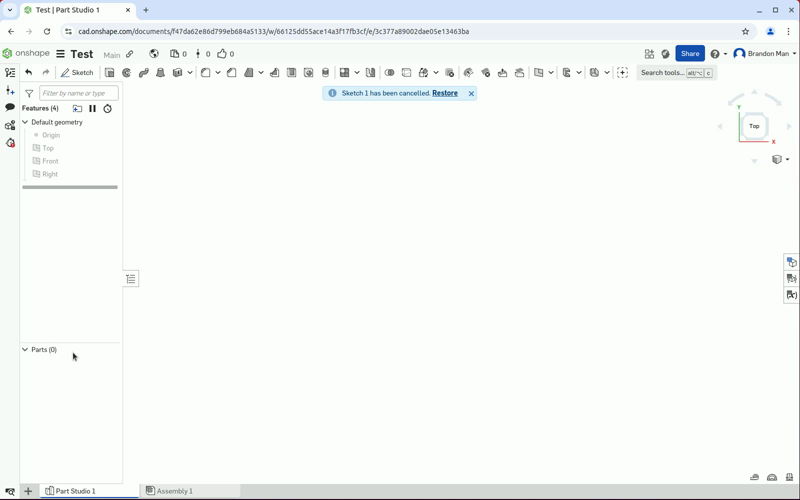
key_down(shift)
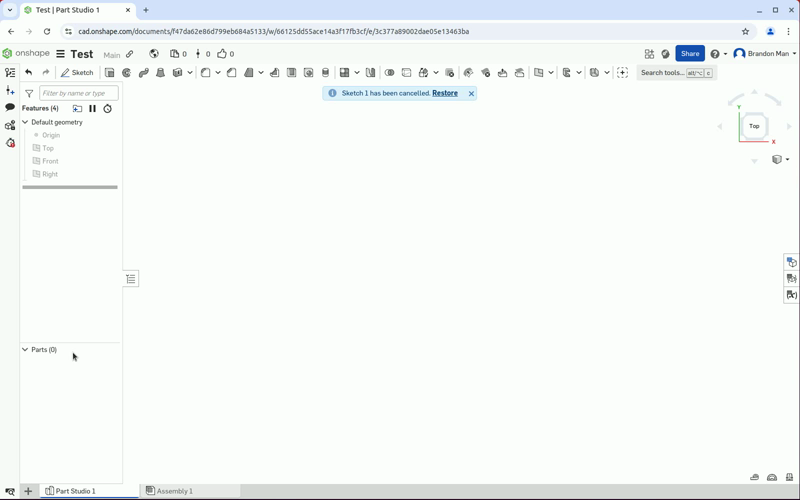
key(up)
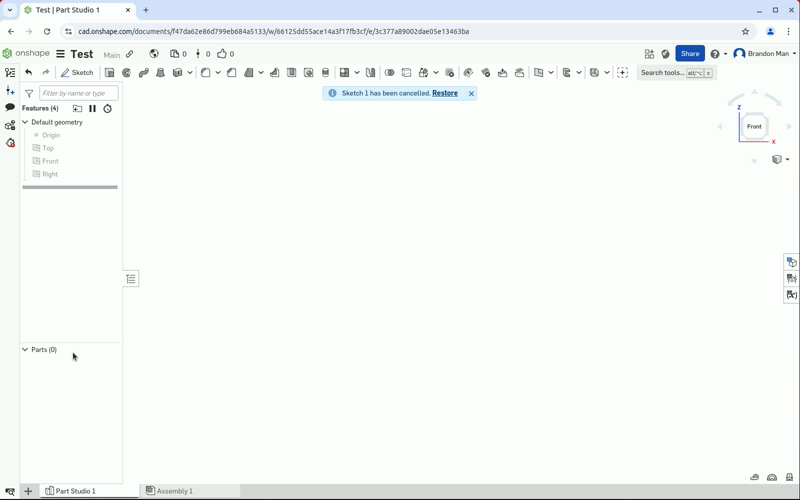
key_up(shift)
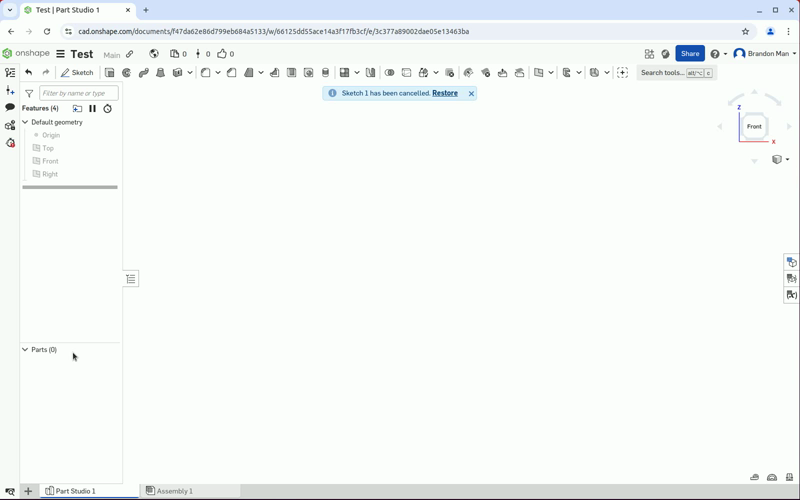
mouse_move(73, 352)
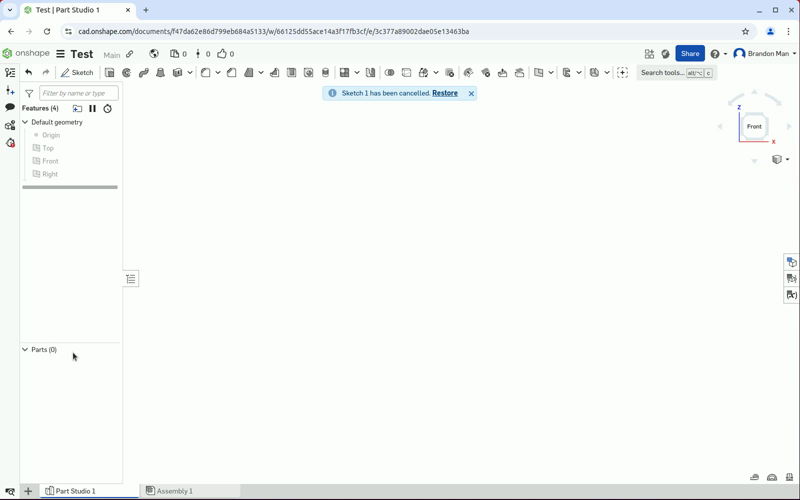
key(shift+y)
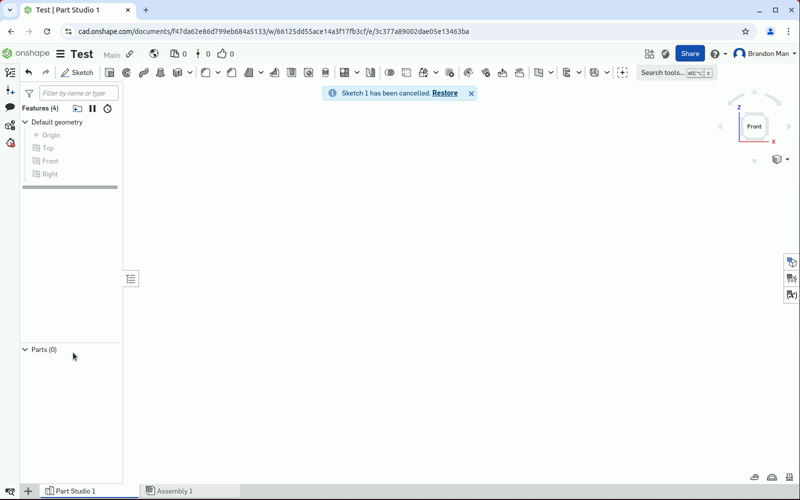
key(shift+s)
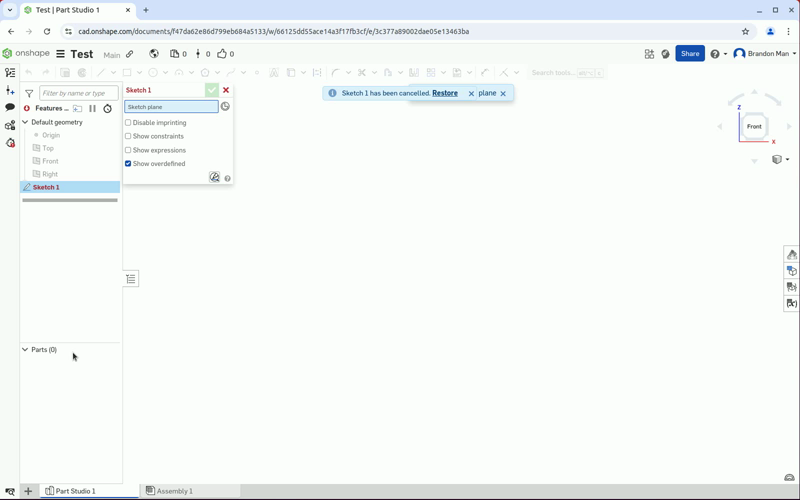
mouse_move(73, 163)
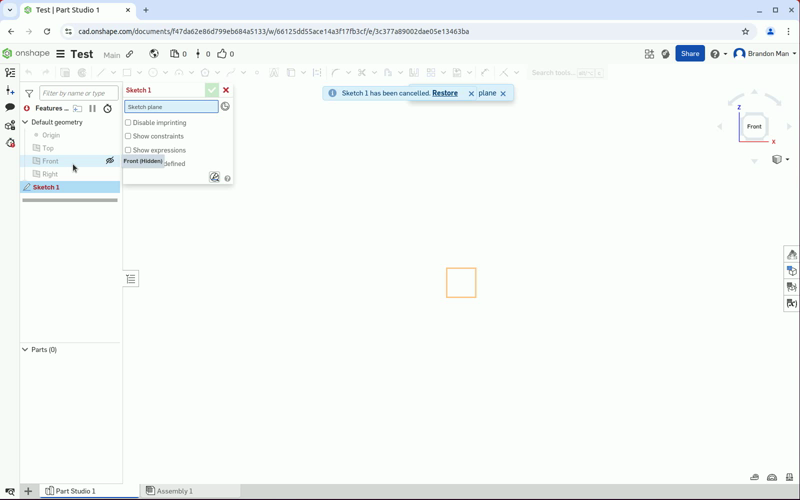
click(73, 163)
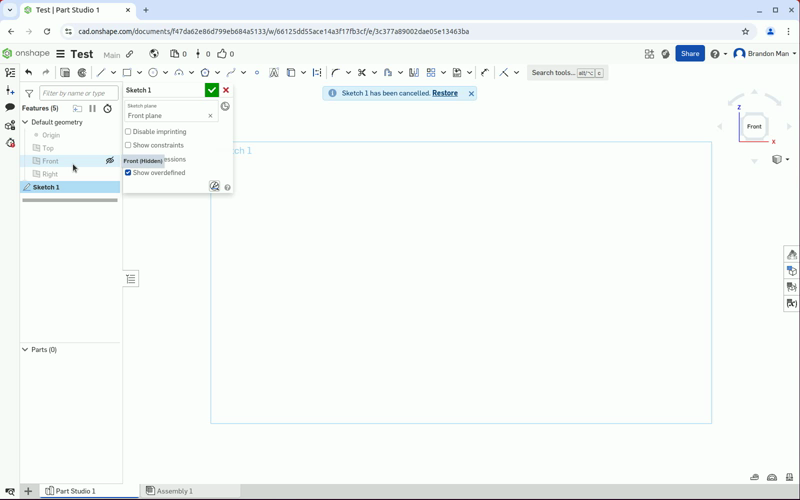
mouse_move(73, 352)
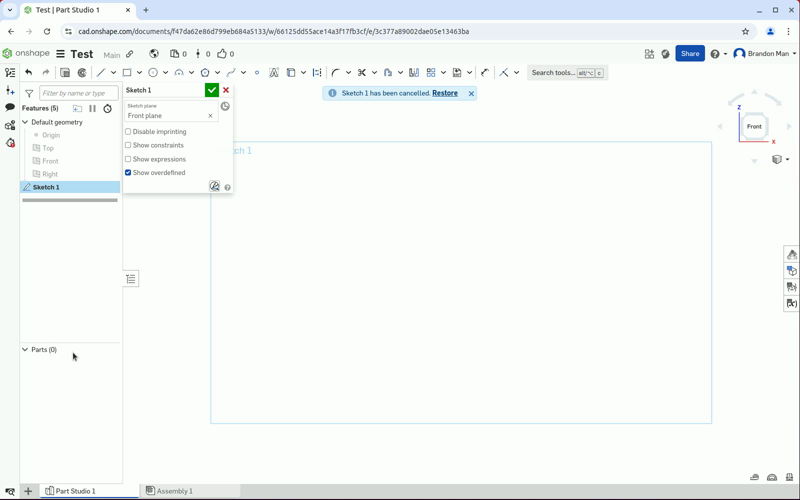
key(y)
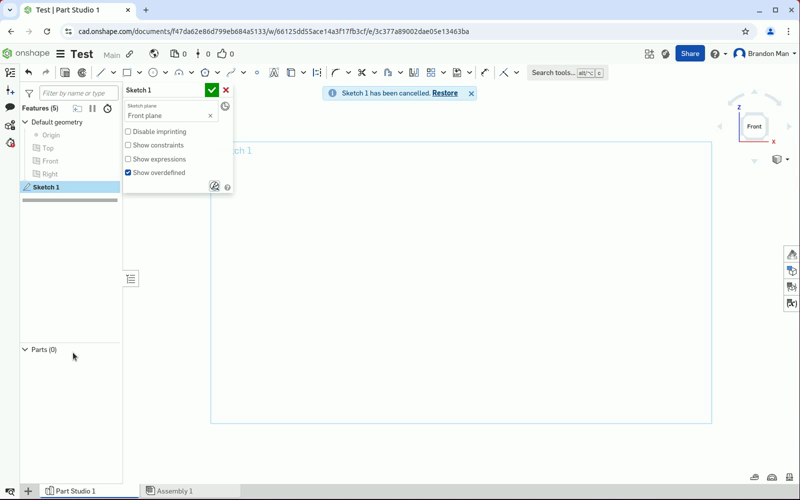
key(l)
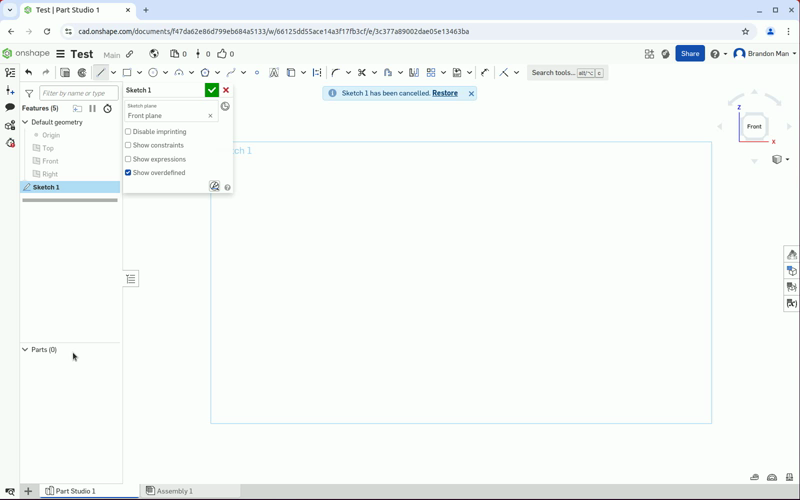
key_down(shift)
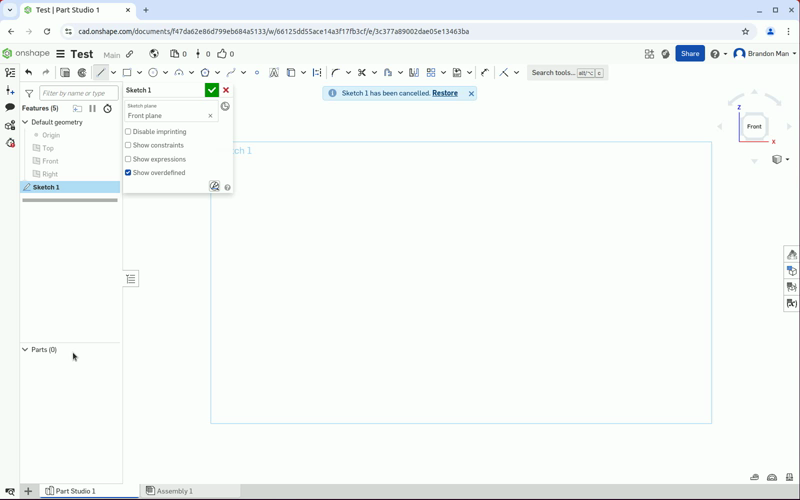
mouse_move(460, 282)
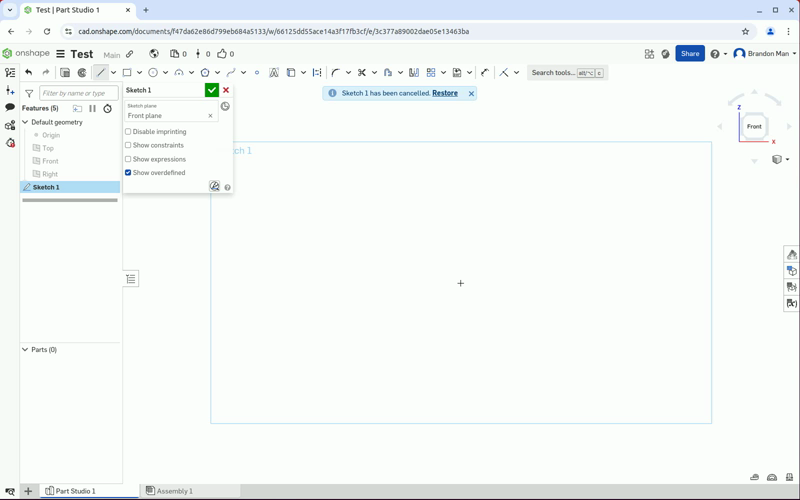
click(460, 282)
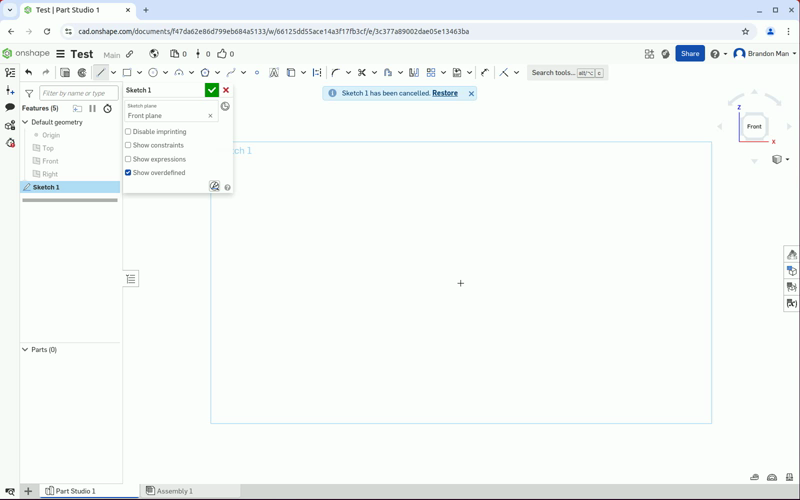
key_up(shift)
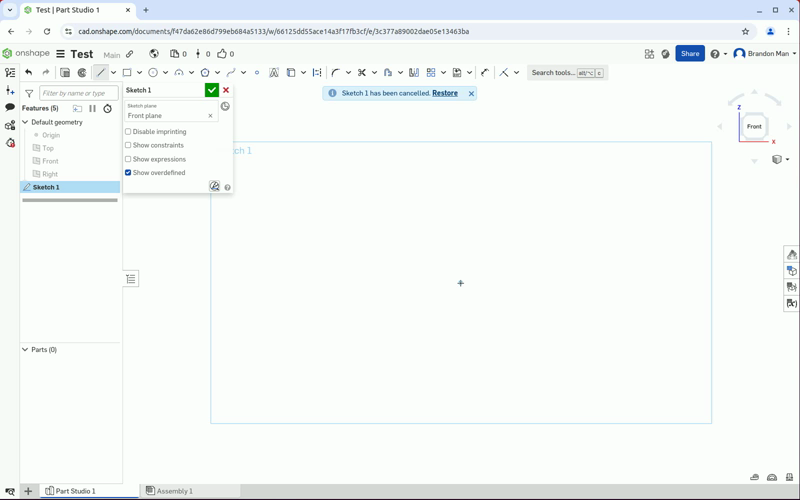
key_down(shift)
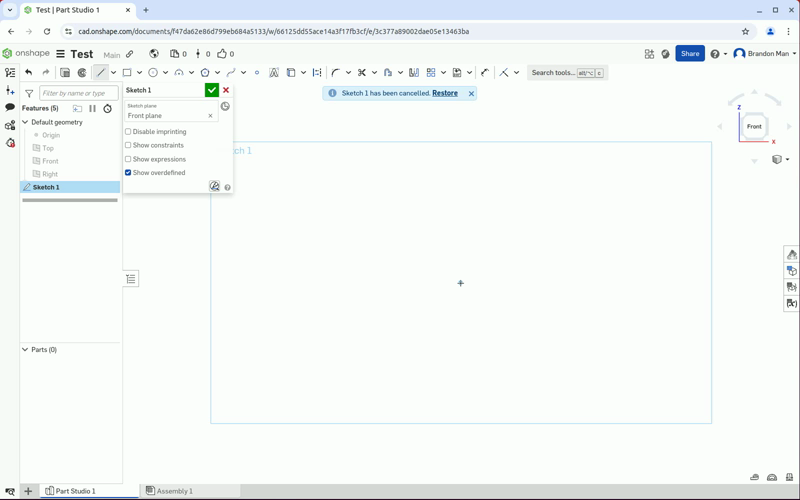
mouse_move(573, 282)
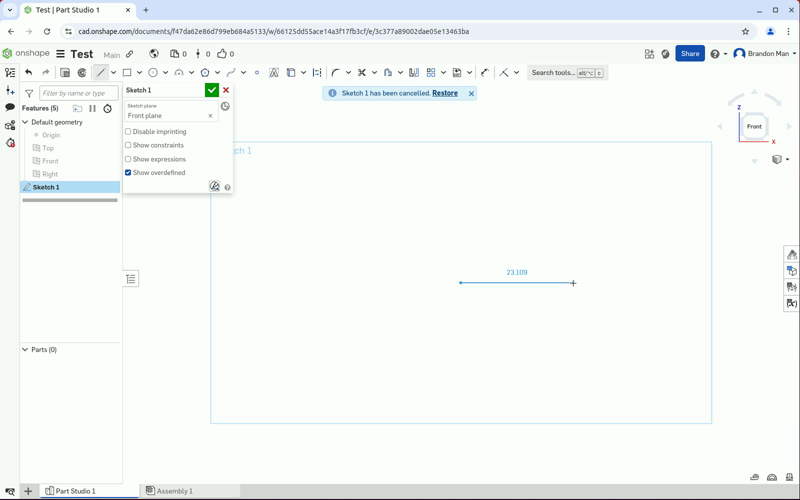
click(573, 282)
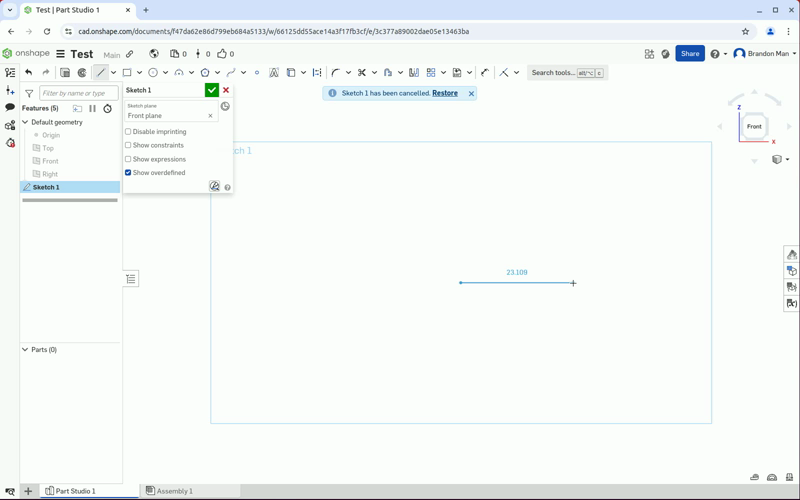
key_up(shift)
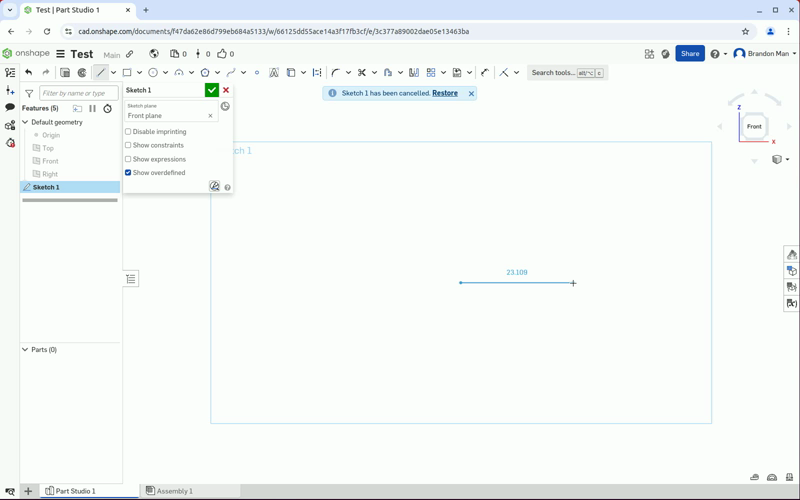
key_down(shift)
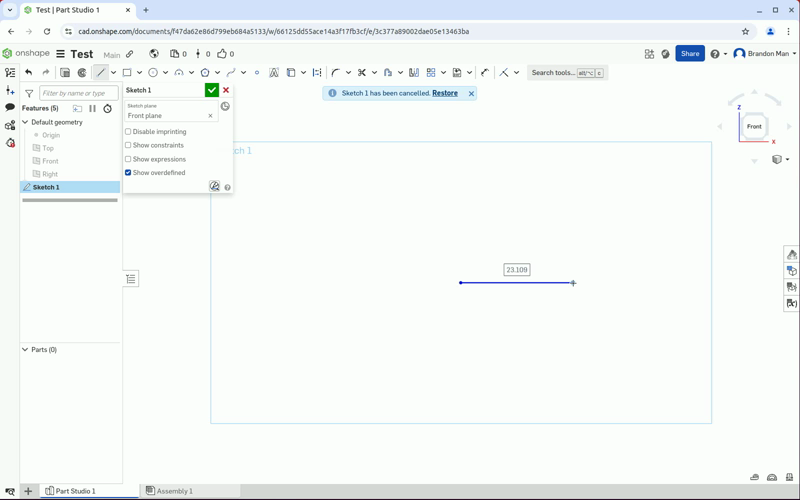
mouse_move(589, 282)
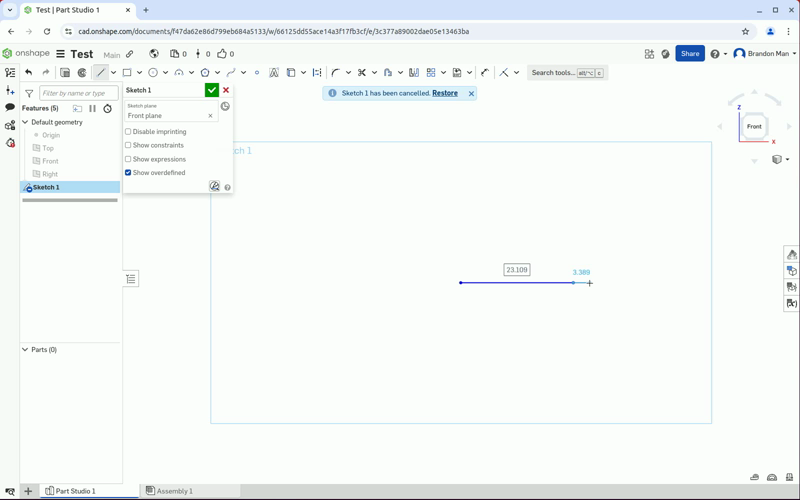
mouse_move(573, 233)
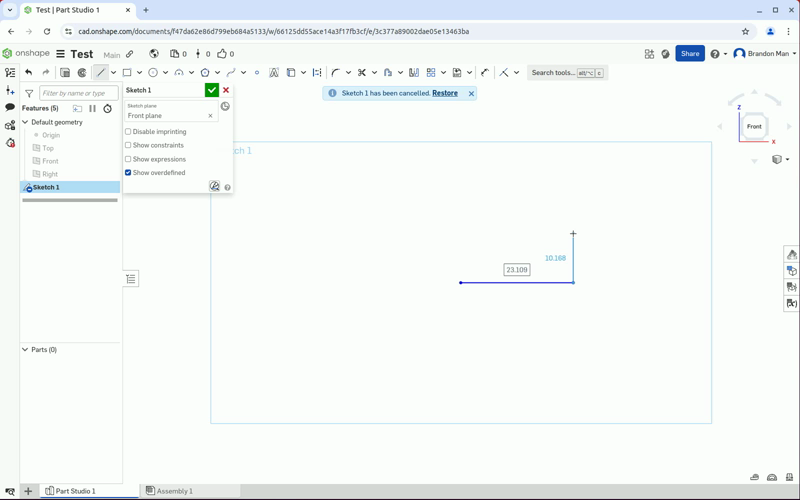
click(573, 233)
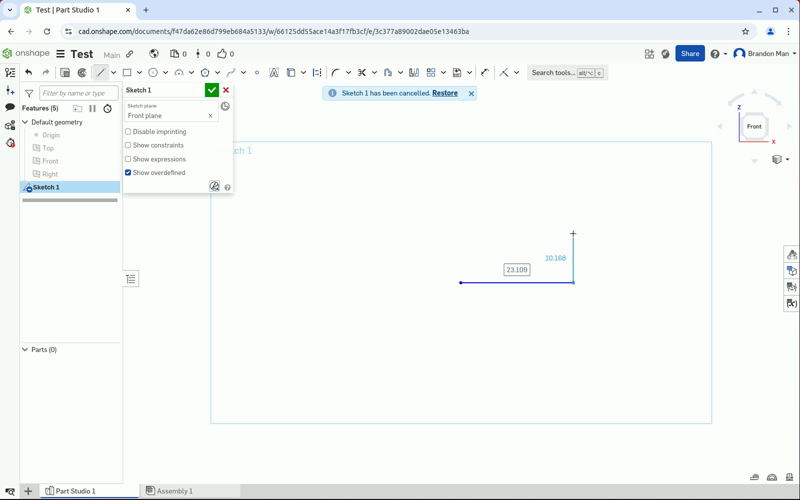
key_up(shift)
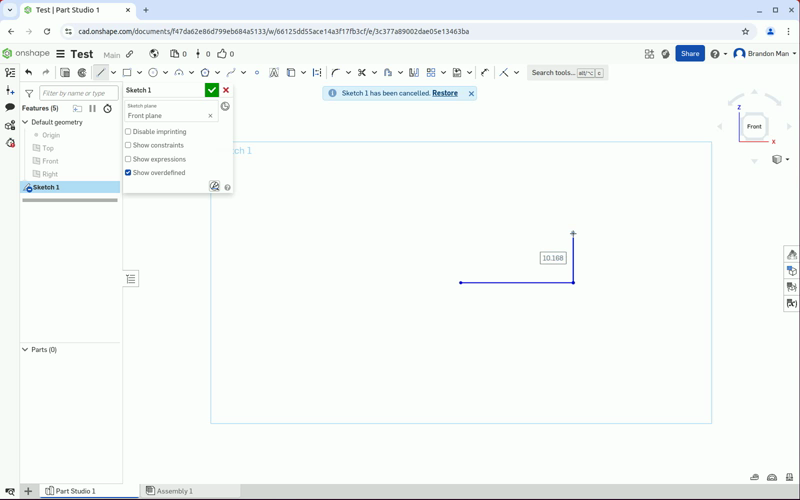
key_down(shift)
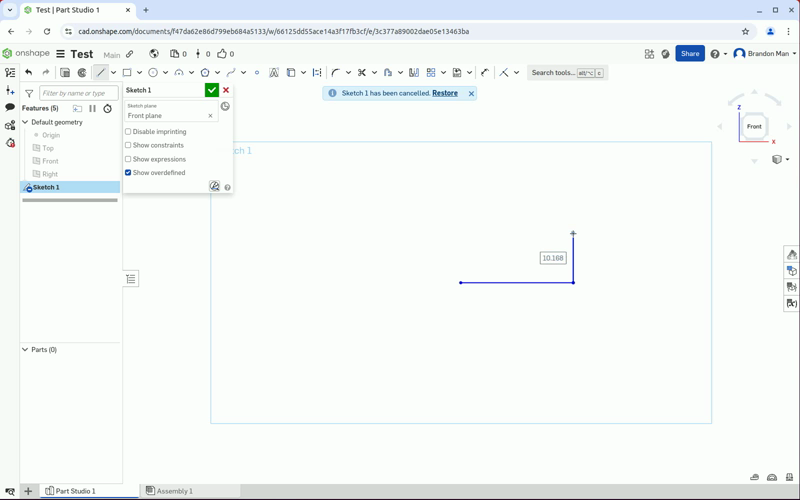
mouse_move(460, 233)
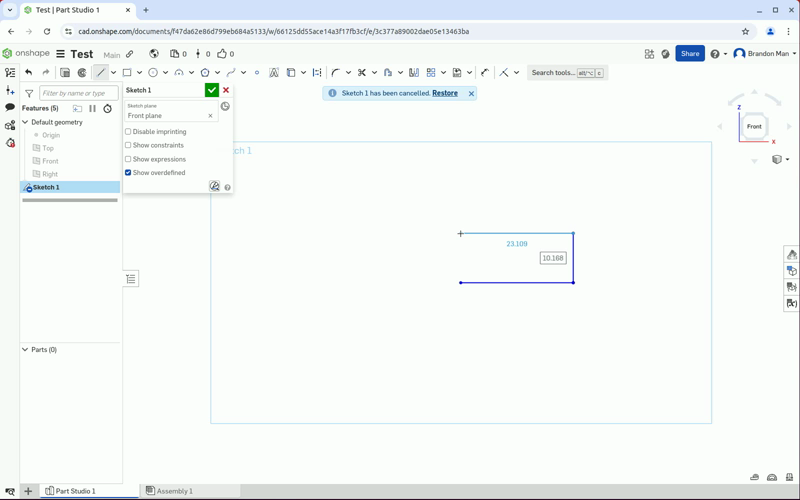
click(460, 233)
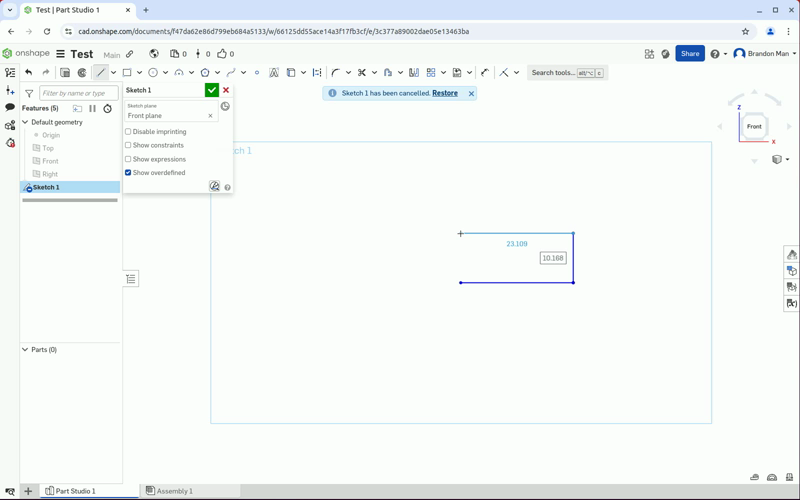
key_up(shift)
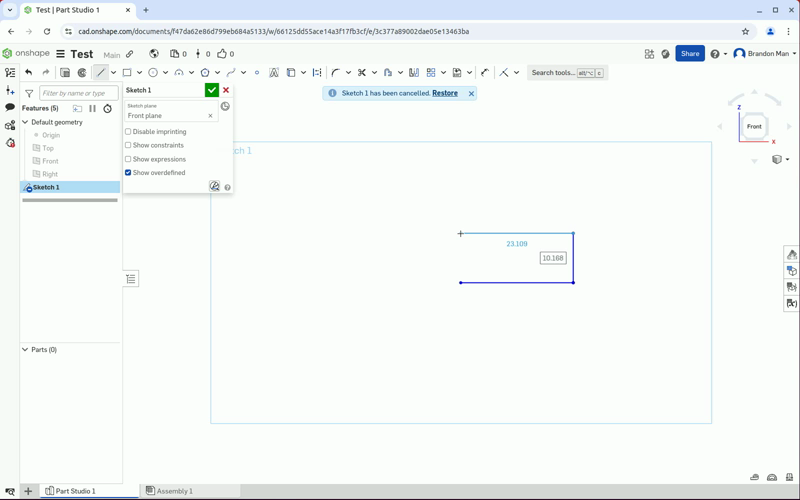
mouse_move(490, 233)
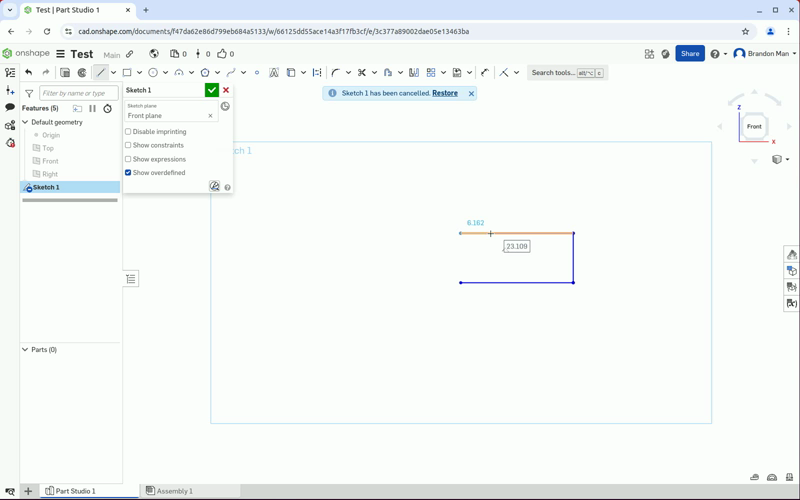
key_down(shift)
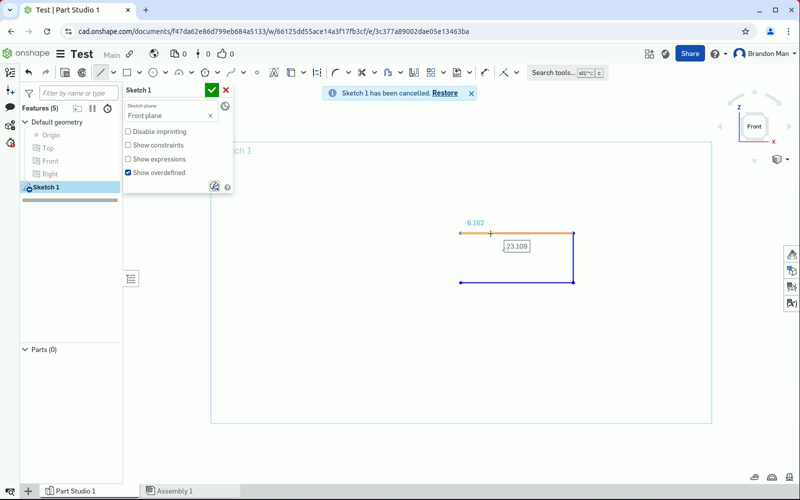
mouse_move(460, 282)
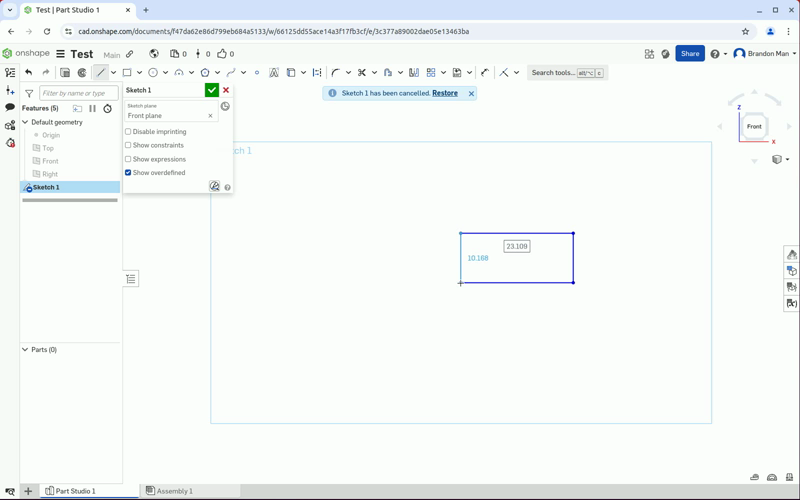
key_up(shift)
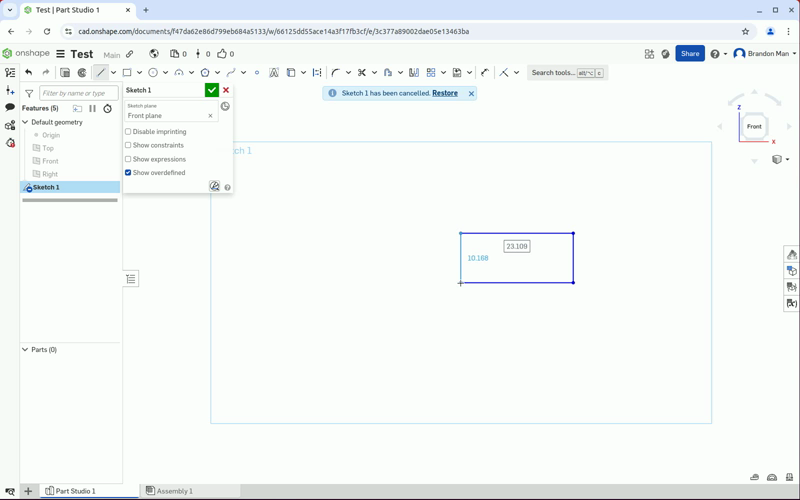
click(460, 282)
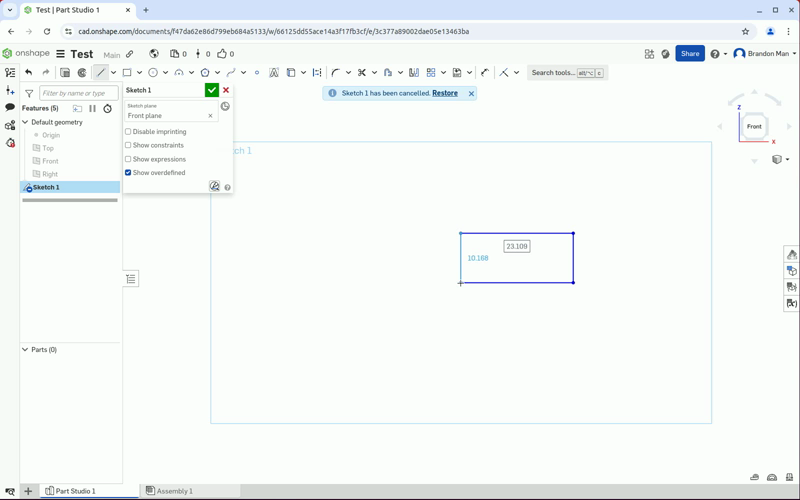
key(esc)
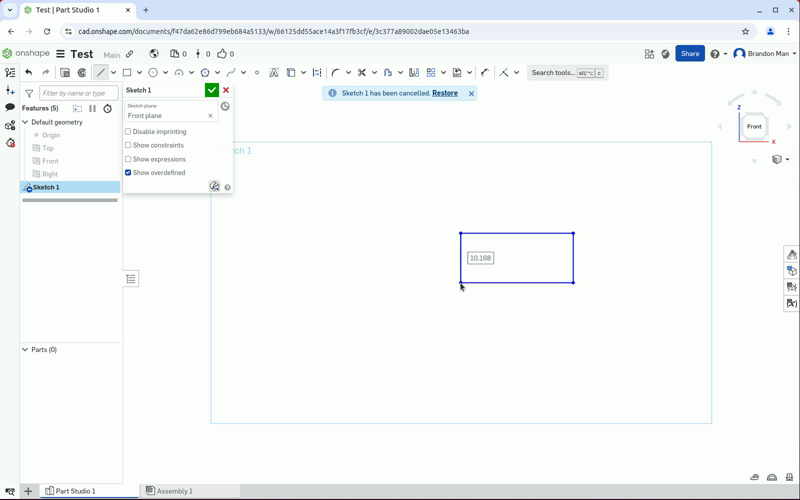
mouse_move(559, 240)
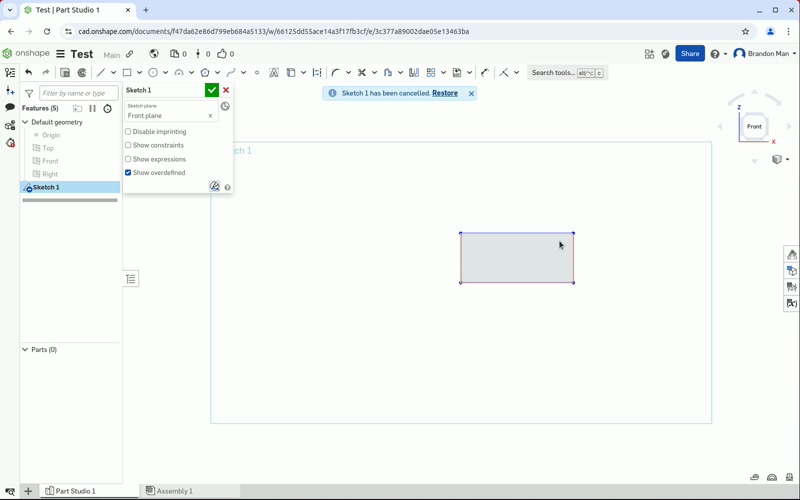
click(559, 240)
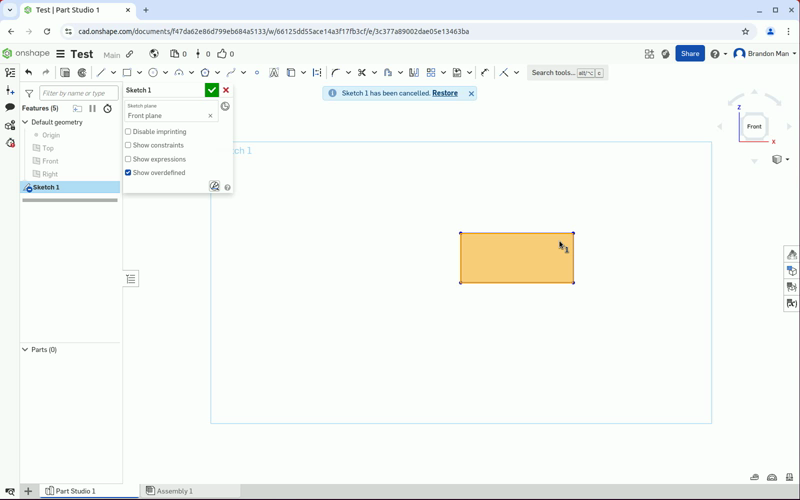
mouse_move(73, 352)
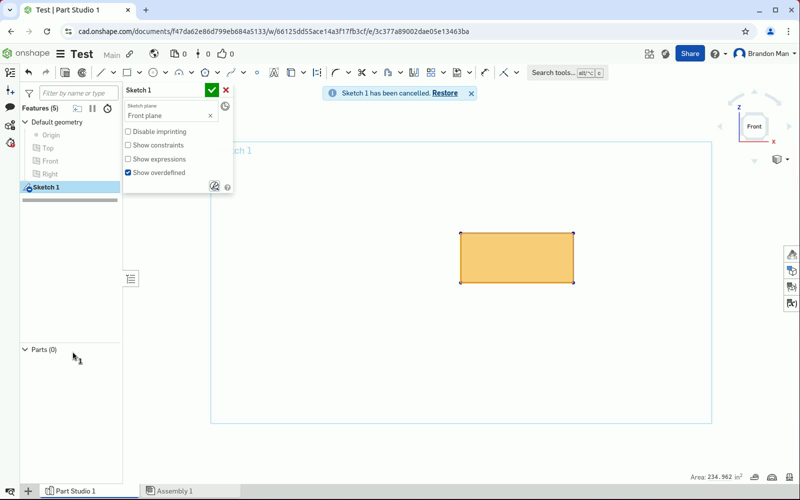
key(shift+y)
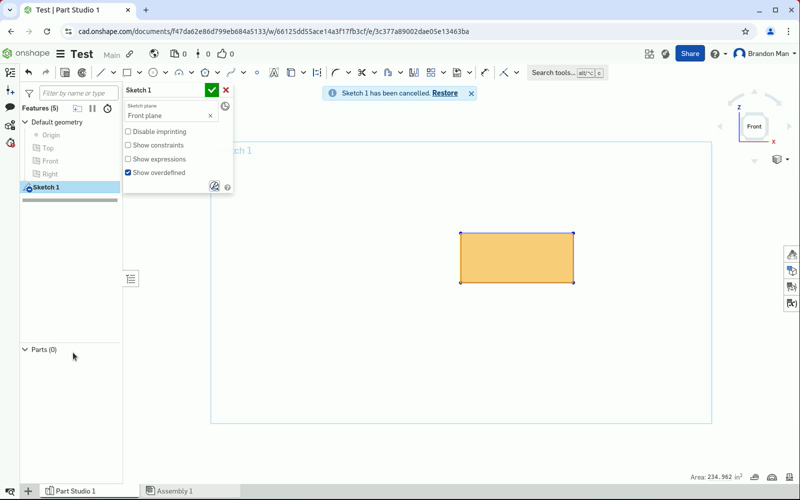
key(shift+e)
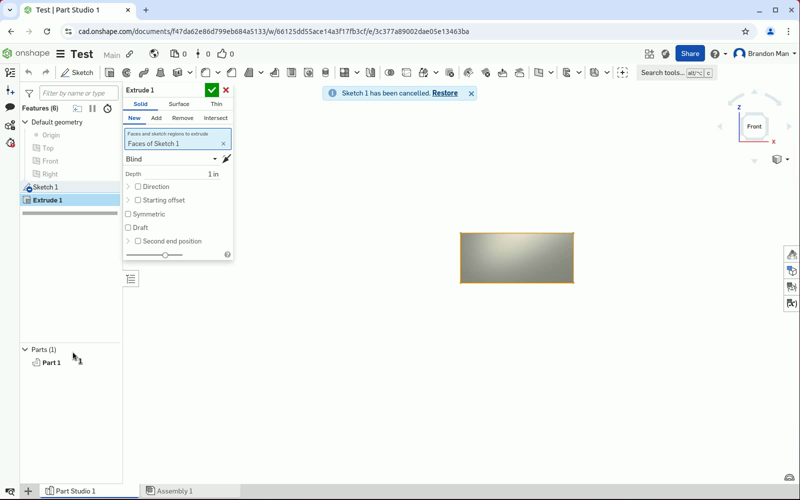
mouse_move(143, 106)
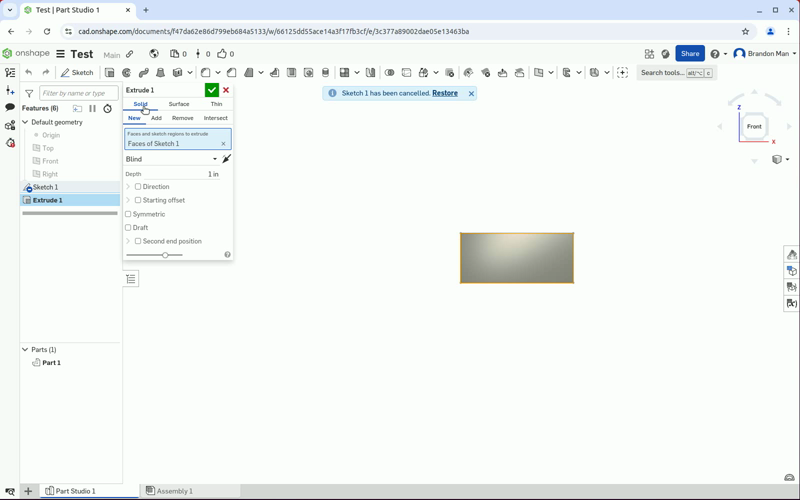
click(143, 106)
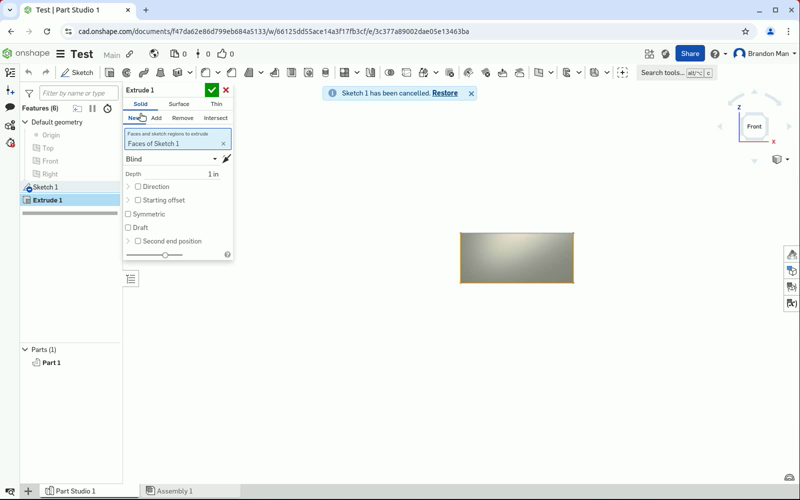
mouse_move(137, 120)
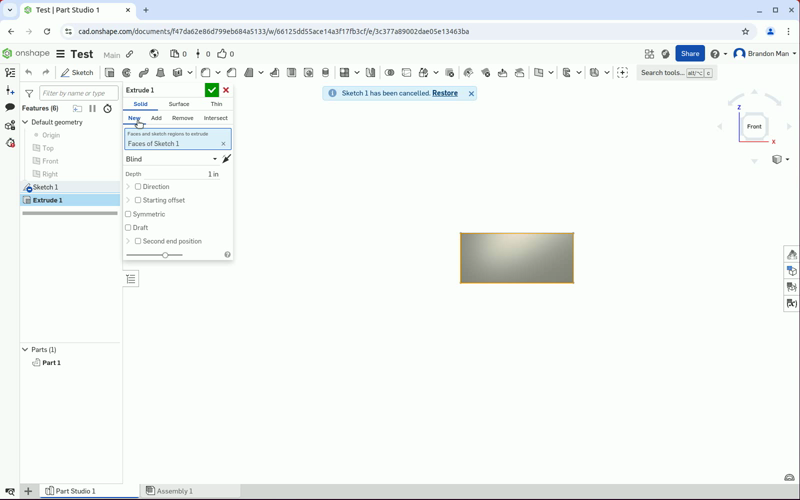
click(137, 120)
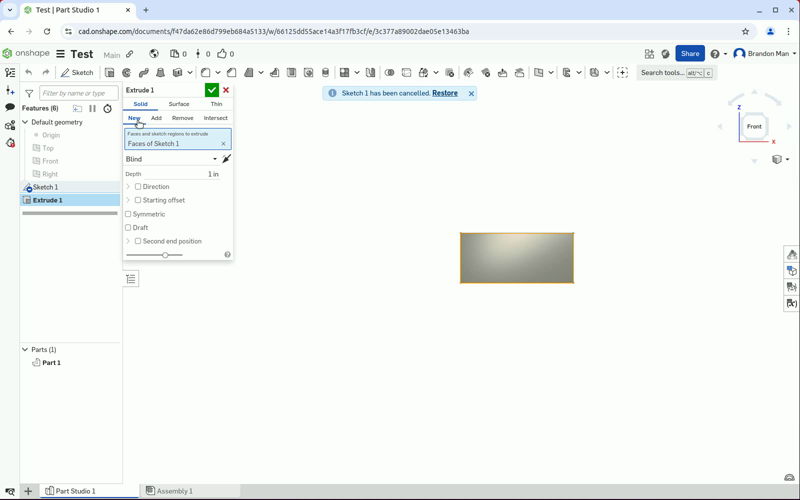
key(tab, 4)
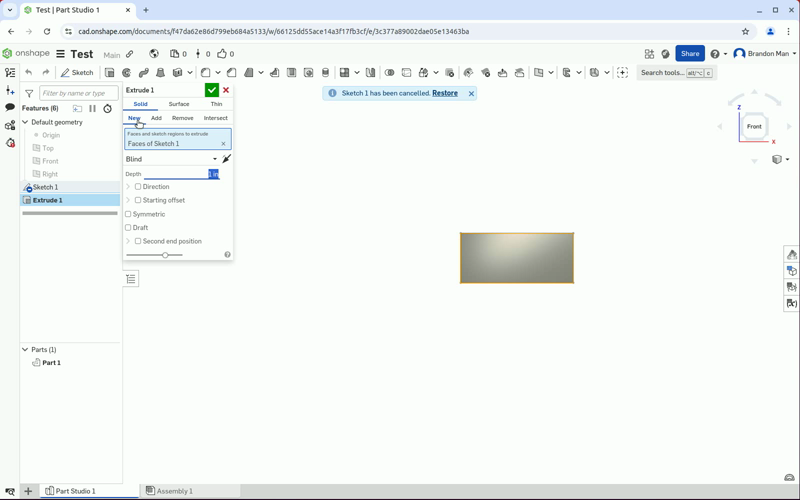
text(18.775)
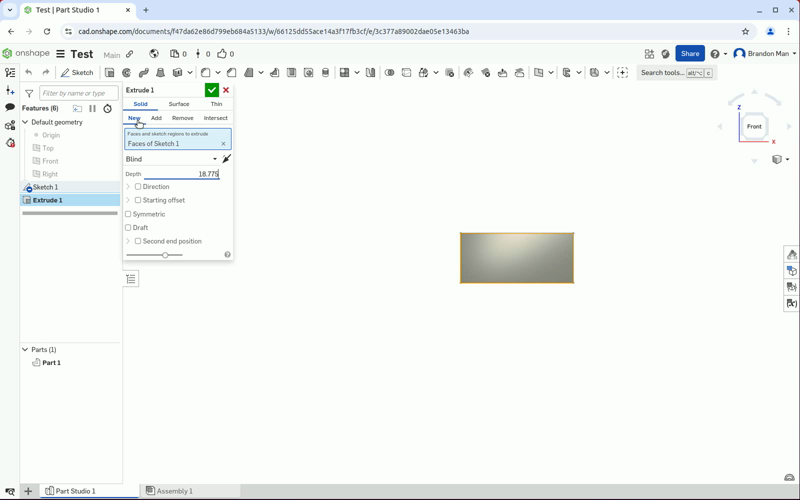
key(enter)
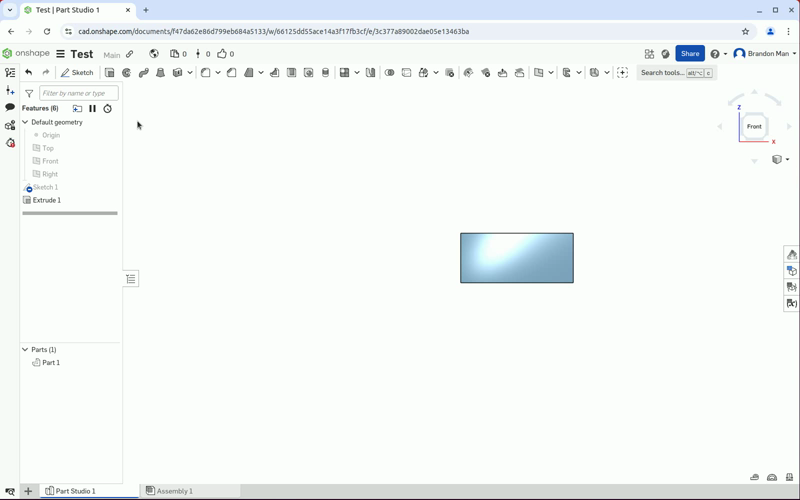
key(shift+h)
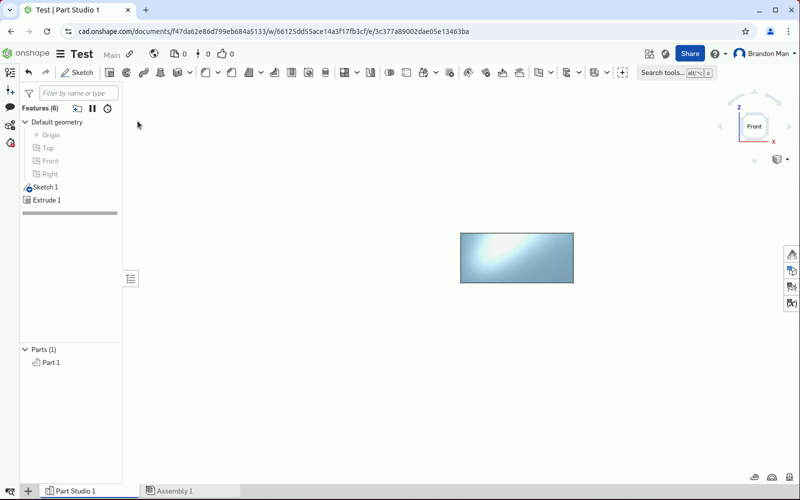
key(shift+h)
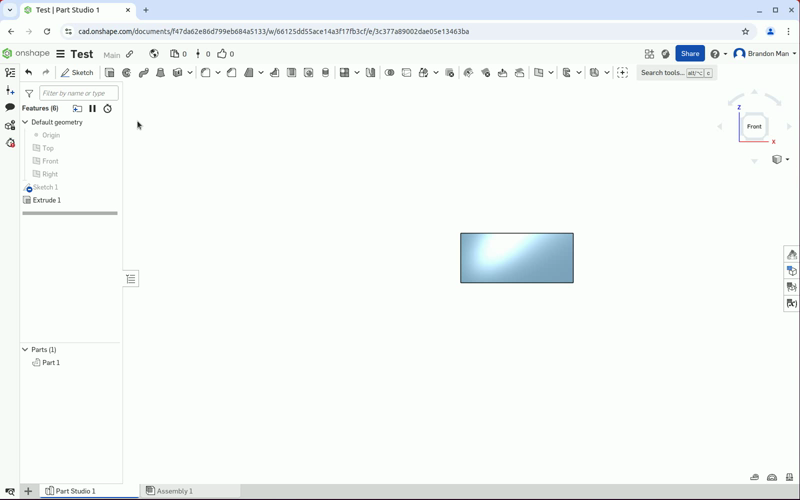
mouse_move(73, 189)
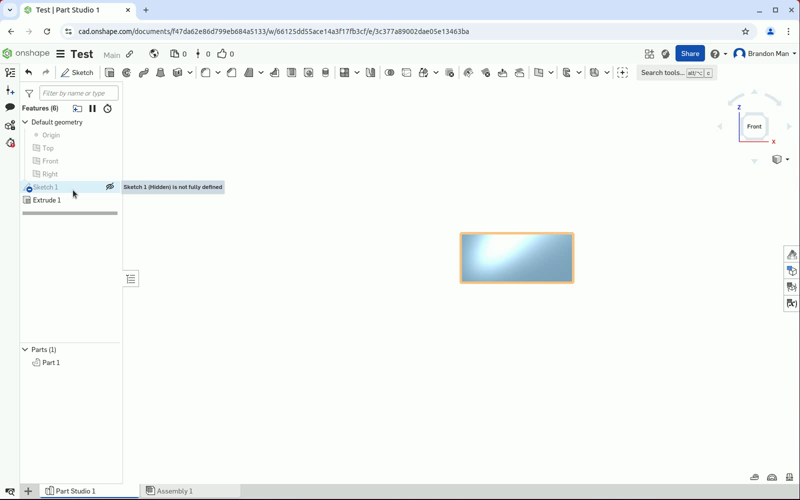
click(73, 189)
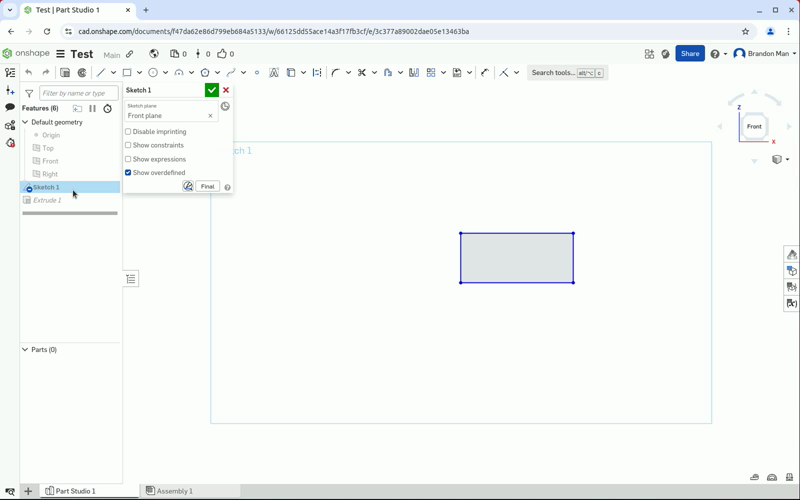
mouse_move(229, 92)
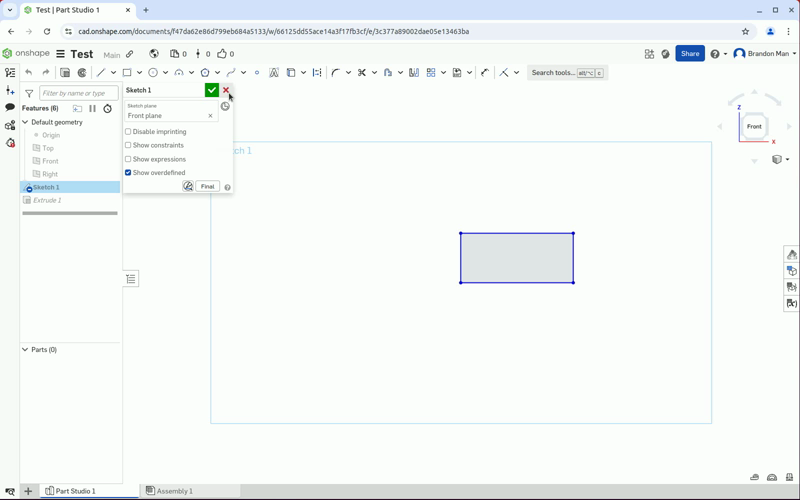
click(229, 92)
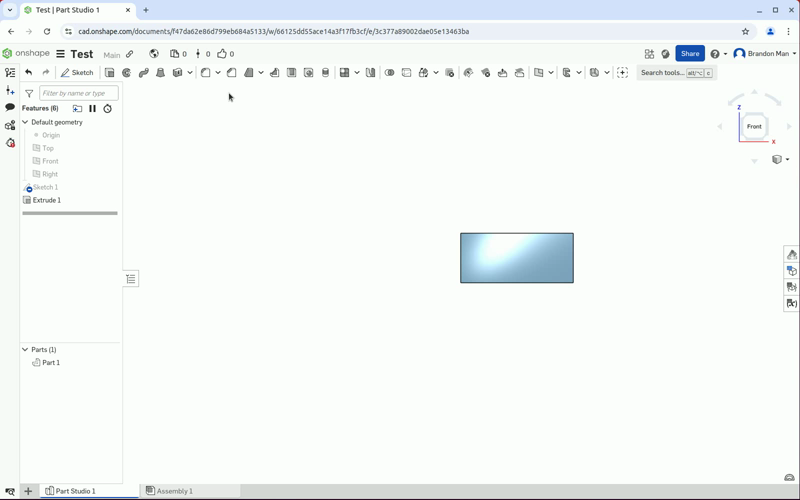
mouse_move(73, 352)
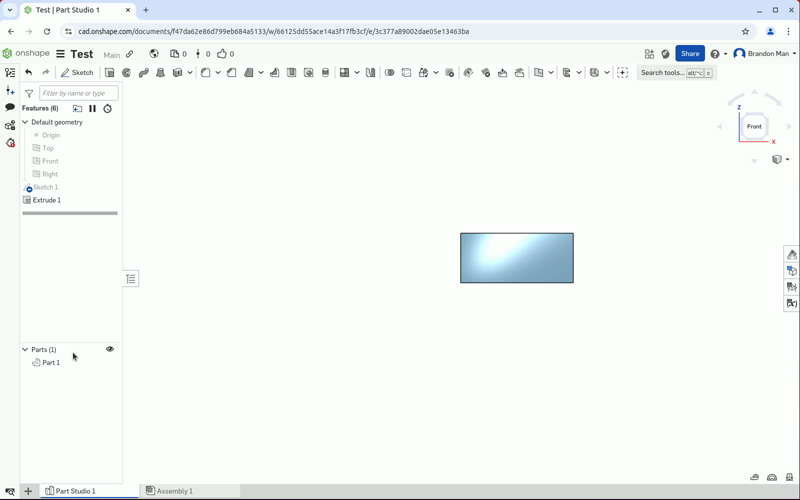
key(y)
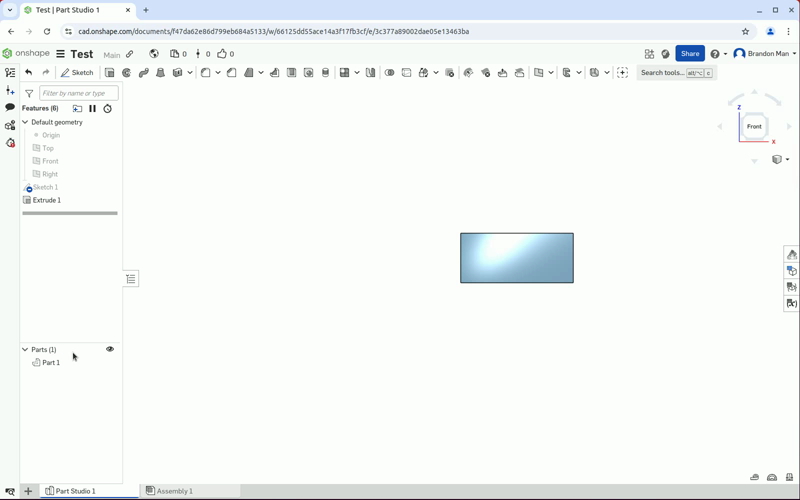
key(shift+p)
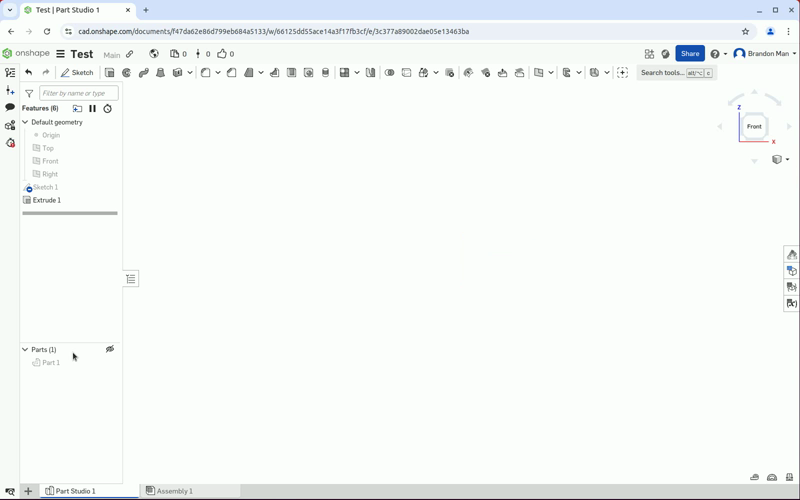
key(space)
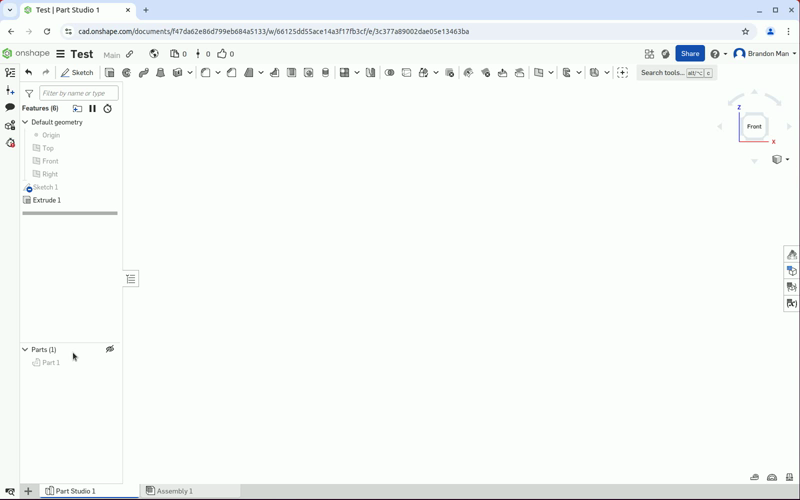
key_down(shift)
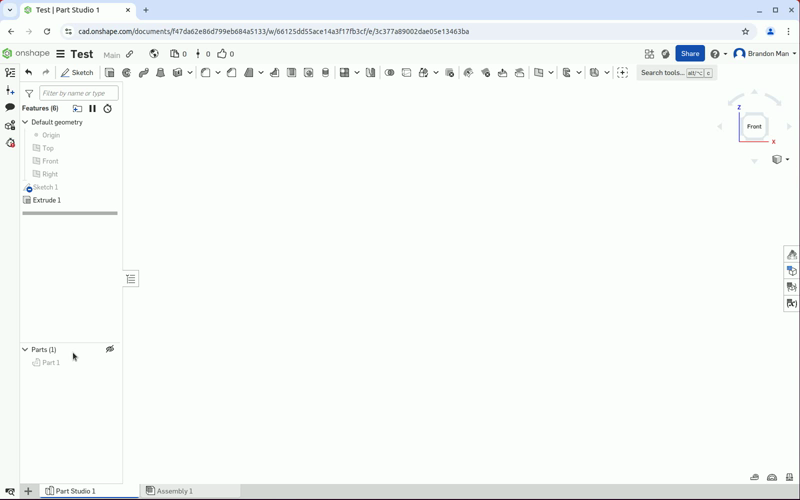
key(left)
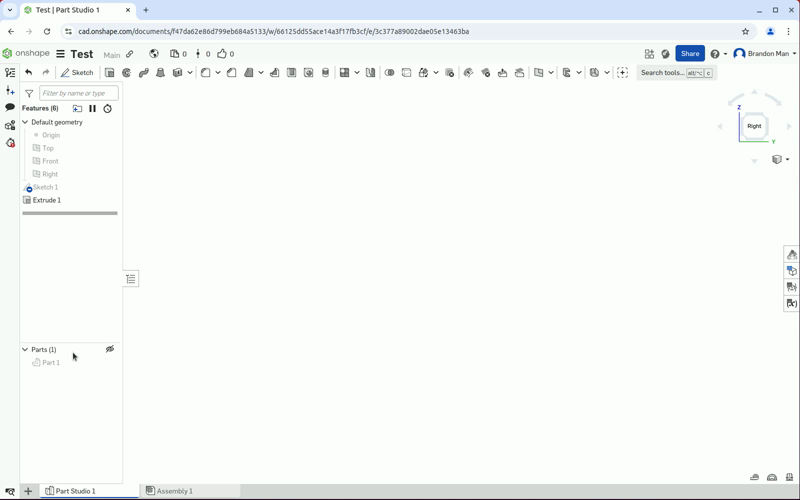
key_up(shift)
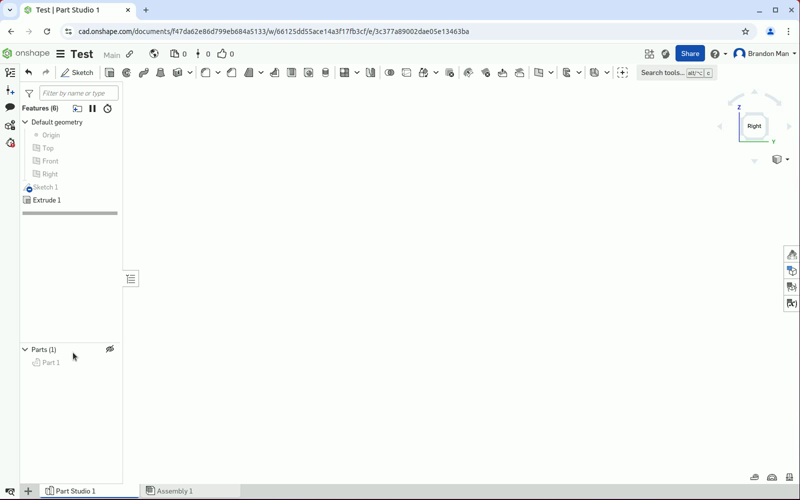
mouse_move(73, 352)
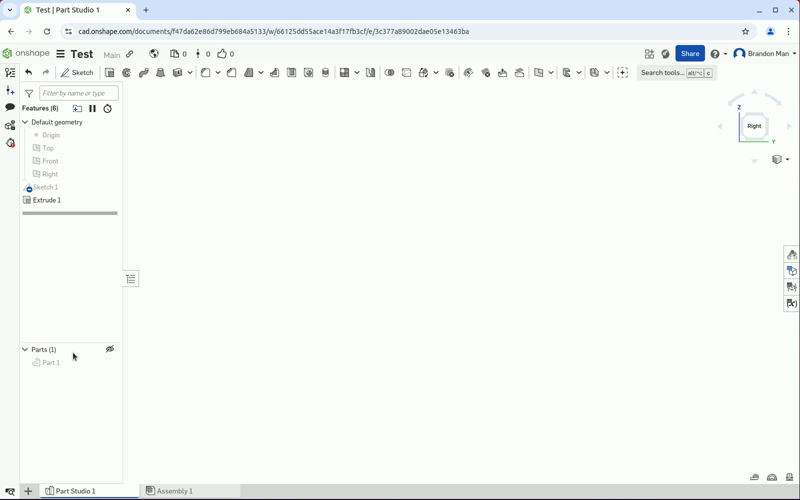
key(shift+y)
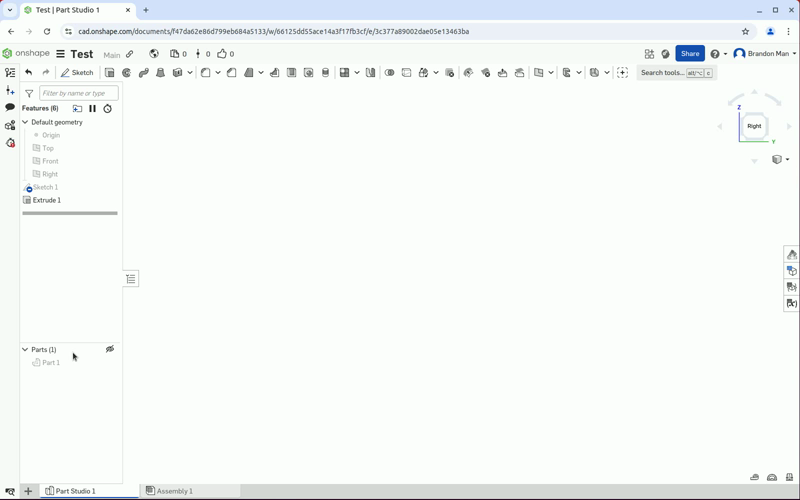
key(shift+s)
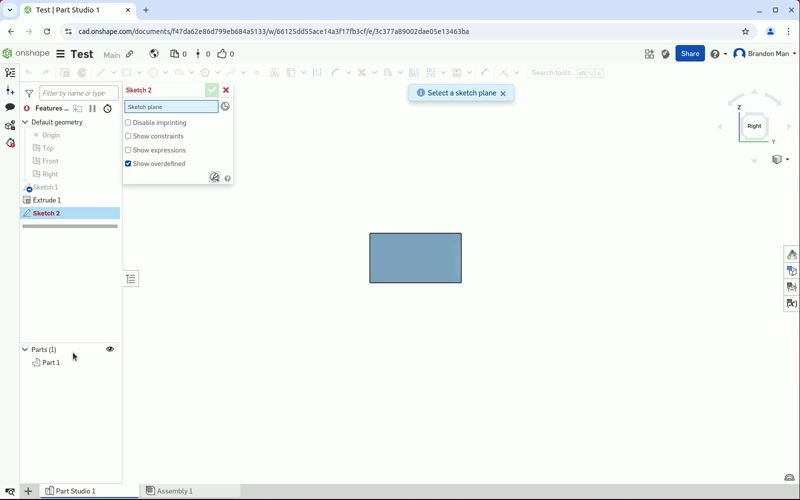
mouse_move(73, 176)
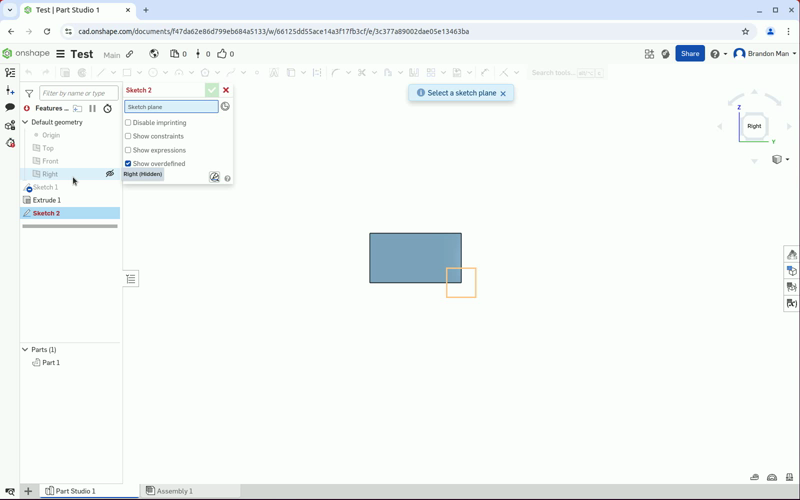
click(73, 176)
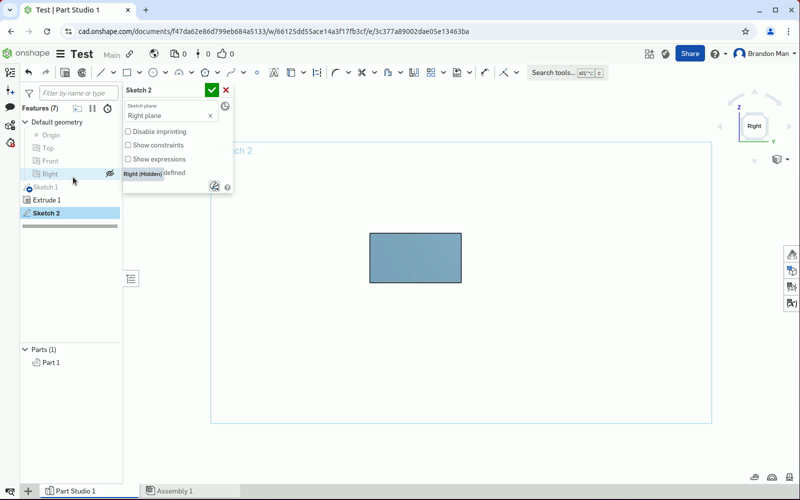
mouse_move(73, 352)
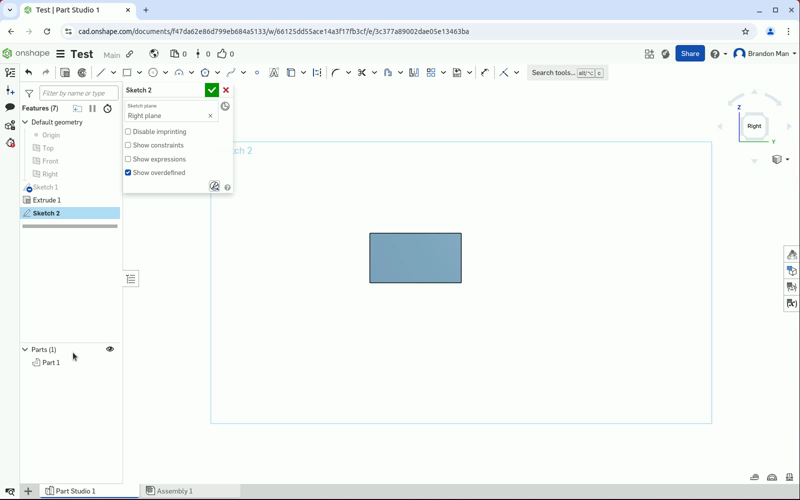
key(y)
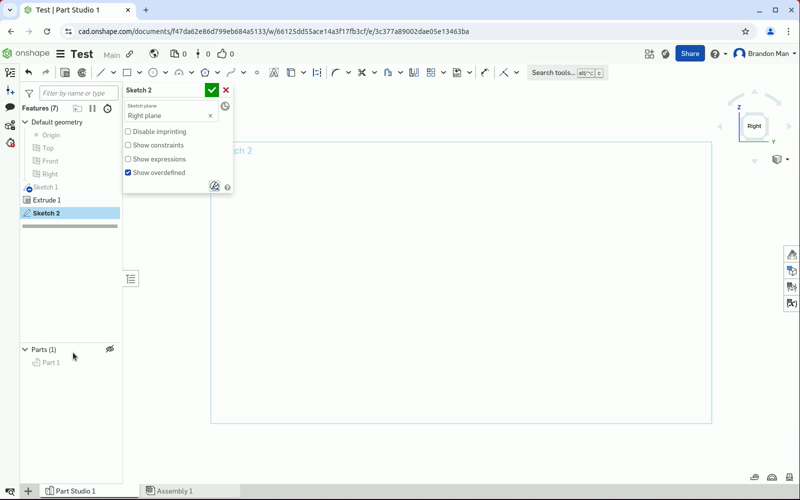
key(c)
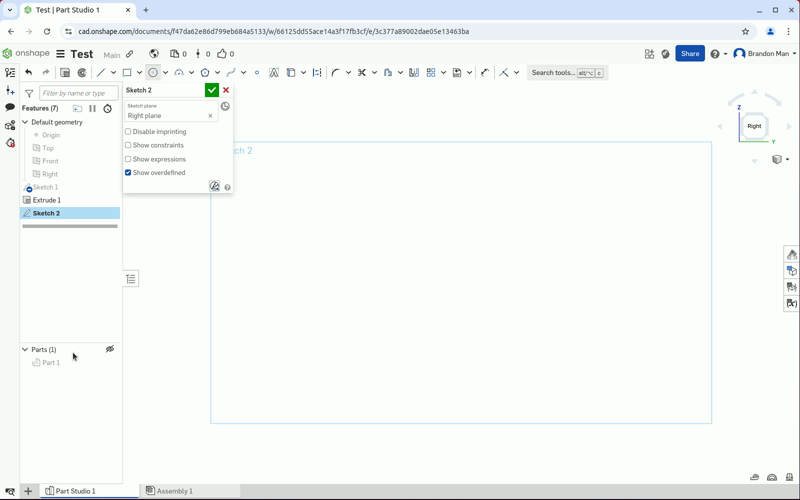
key_down(shift)
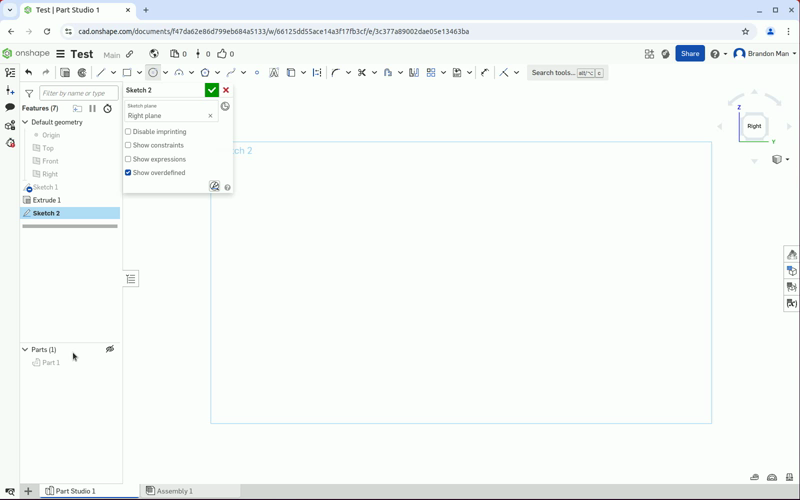
mouse_move(416, 258)
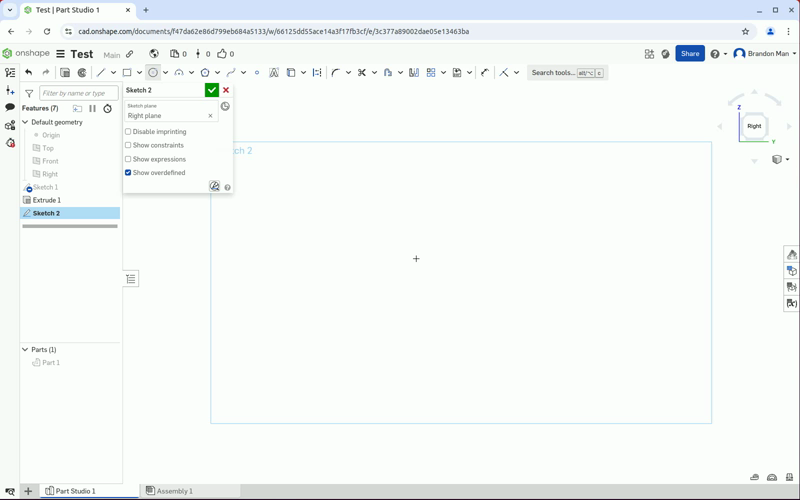
click(416, 258)
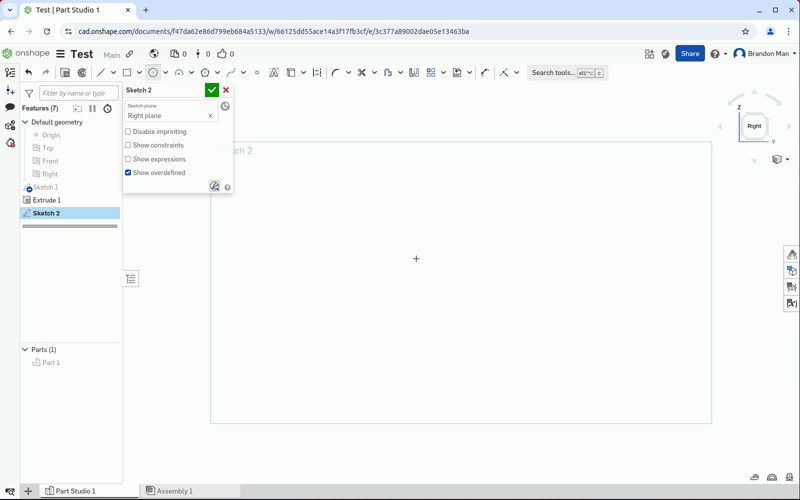
key_up(shift)
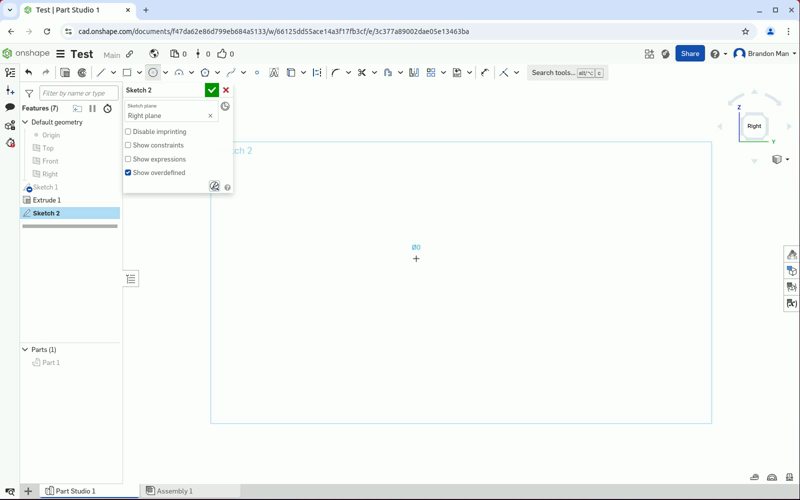
mouse_move(440, 258)
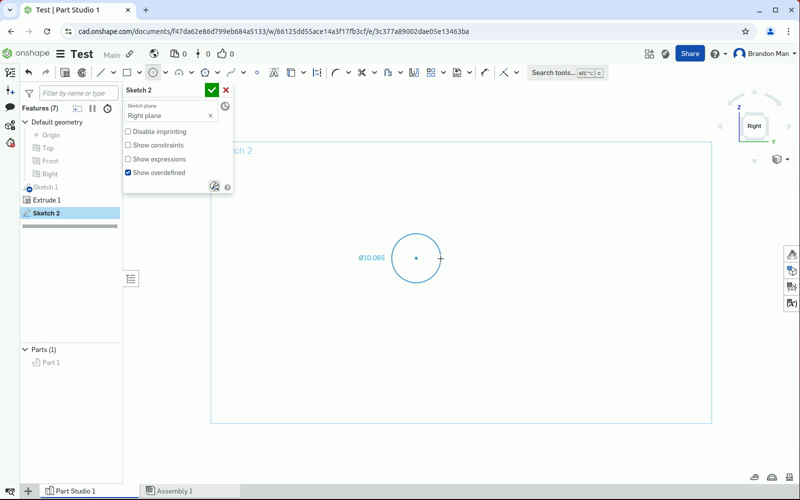
click(440, 258)
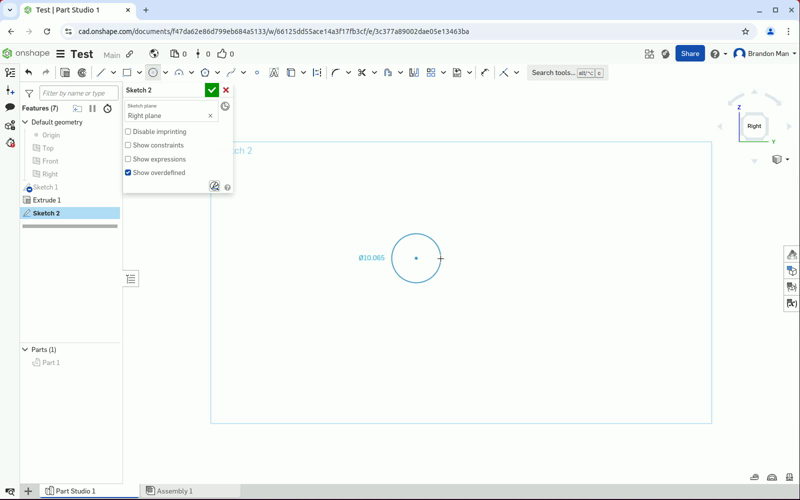
key(esc)
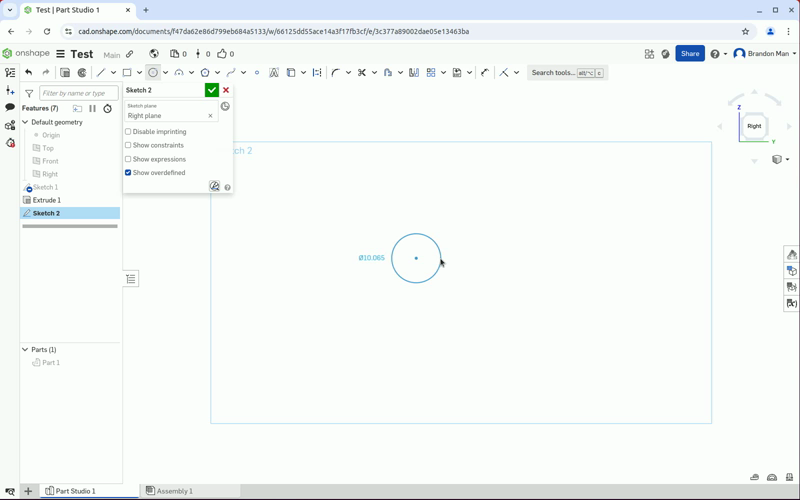
mouse_move(421, 275)
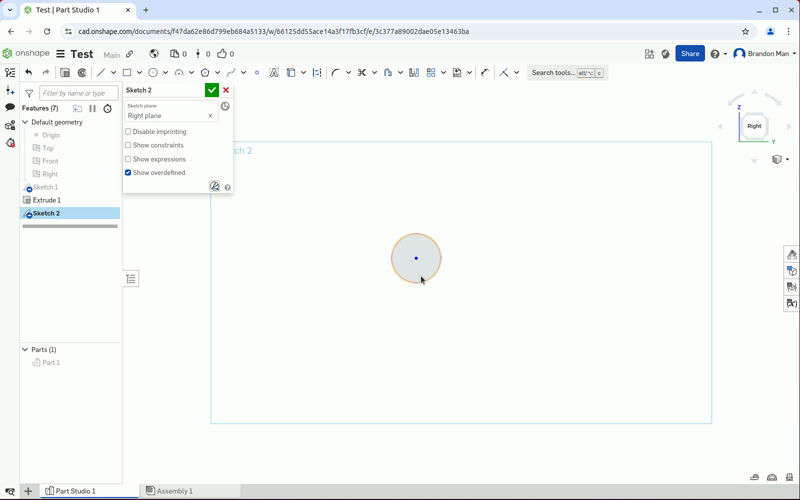
click(421, 275)
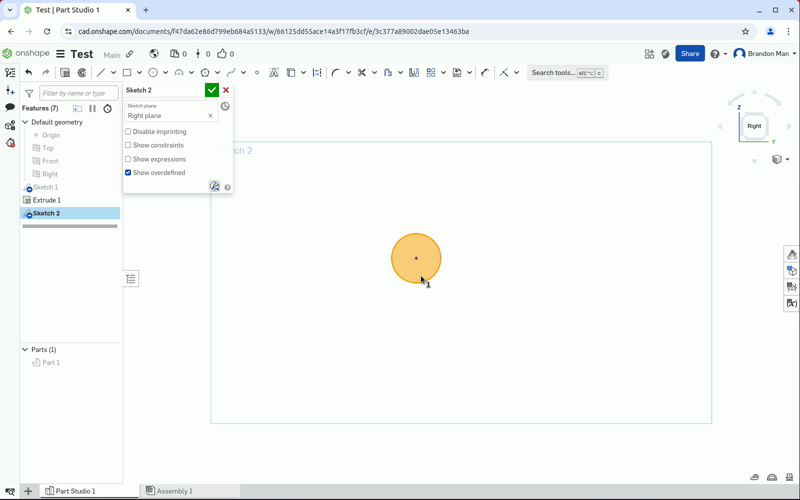
mouse_move(73, 352)
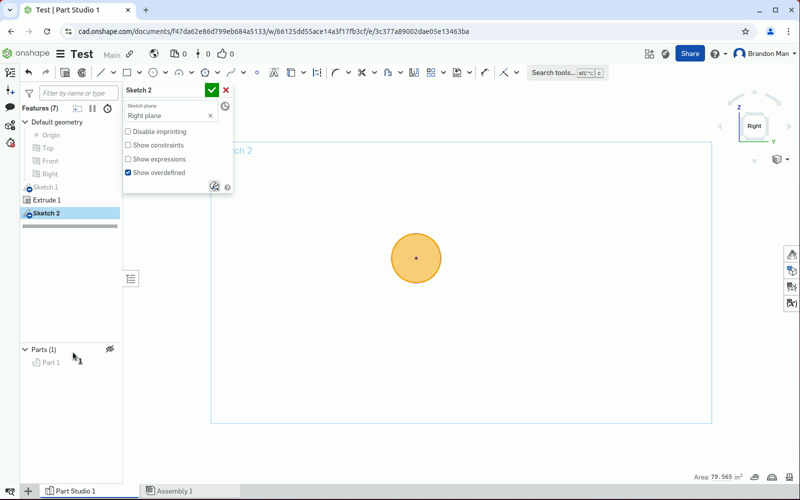
key(shift+y)
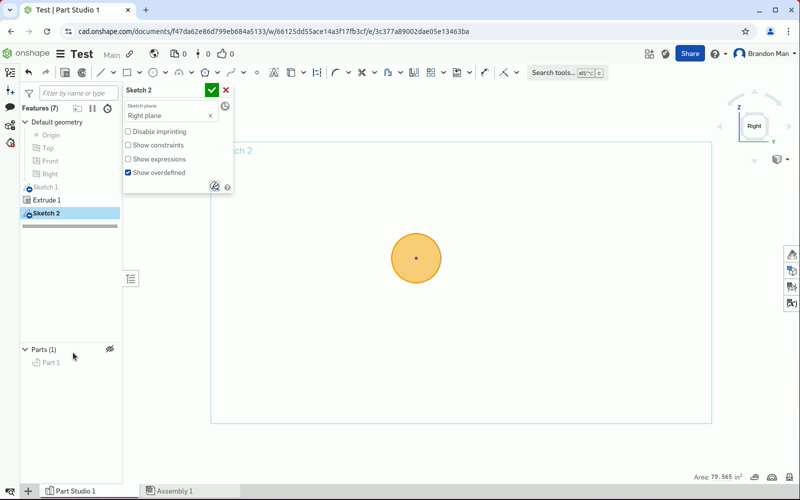
key(shift+e)
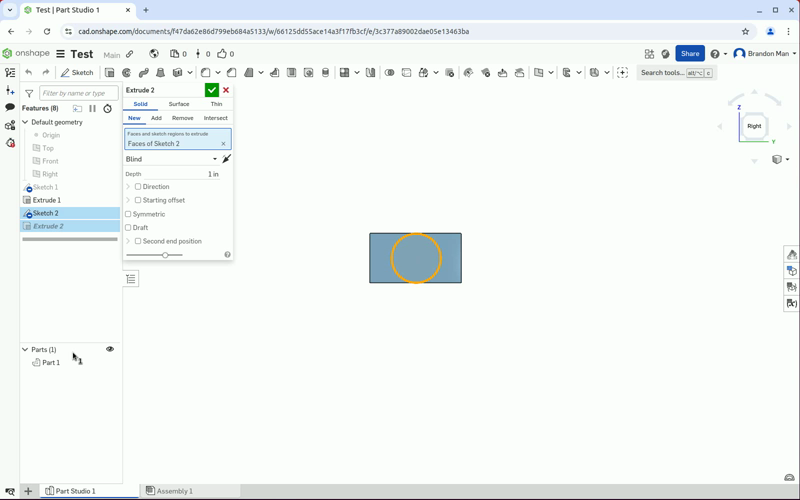
mouse_move(143, 106)
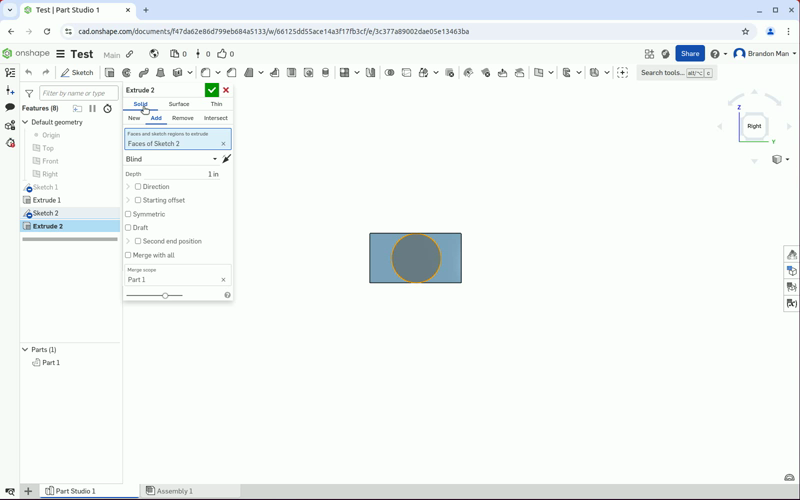
click(143, 106)
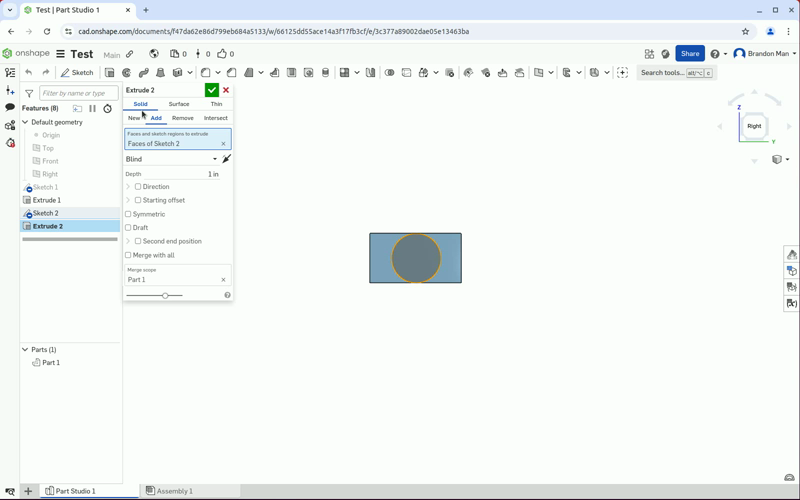
mouse_move(137, 120)
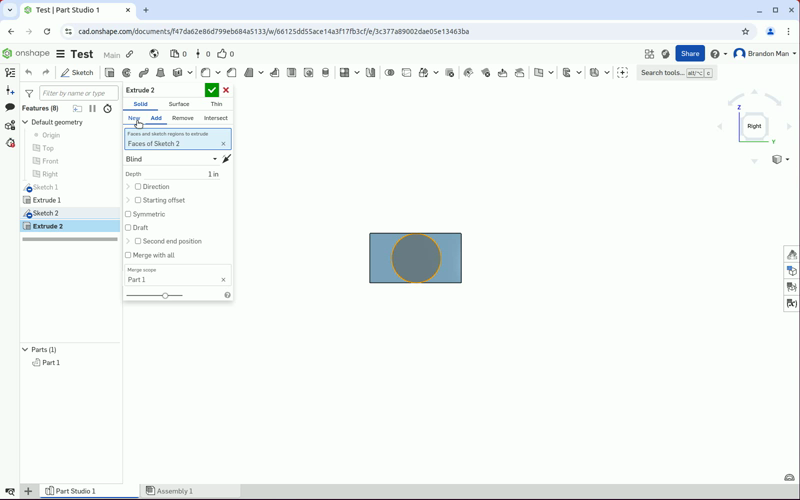
click(137, 120)
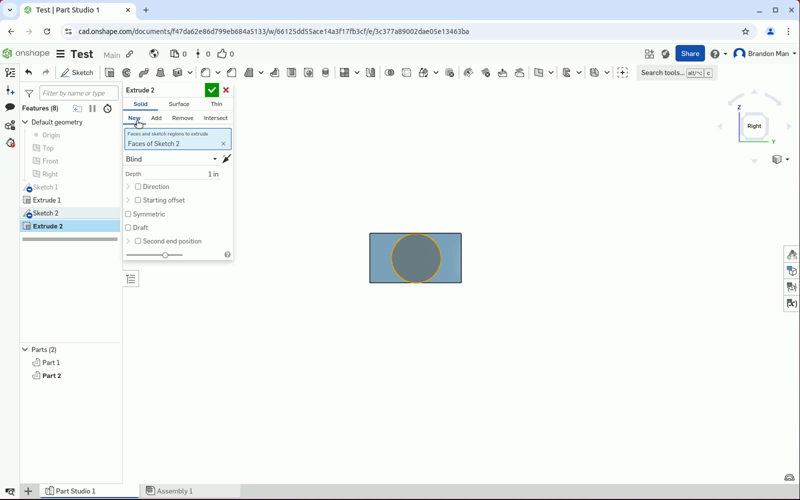
key(tab, 4)
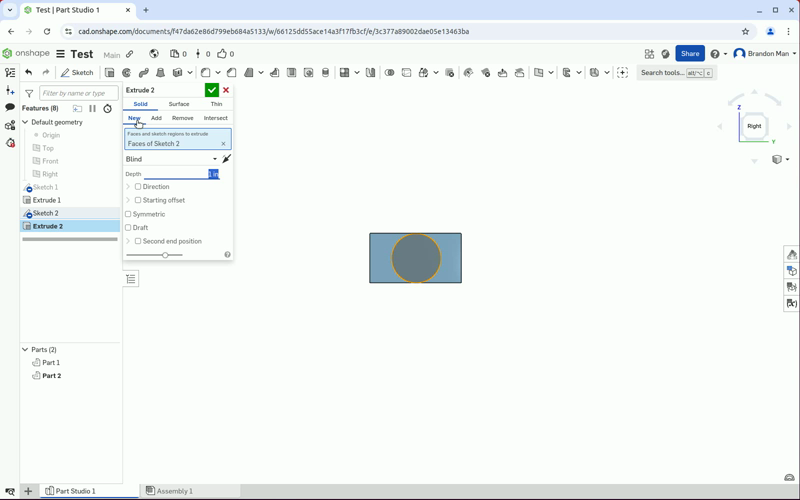
text(5.777)
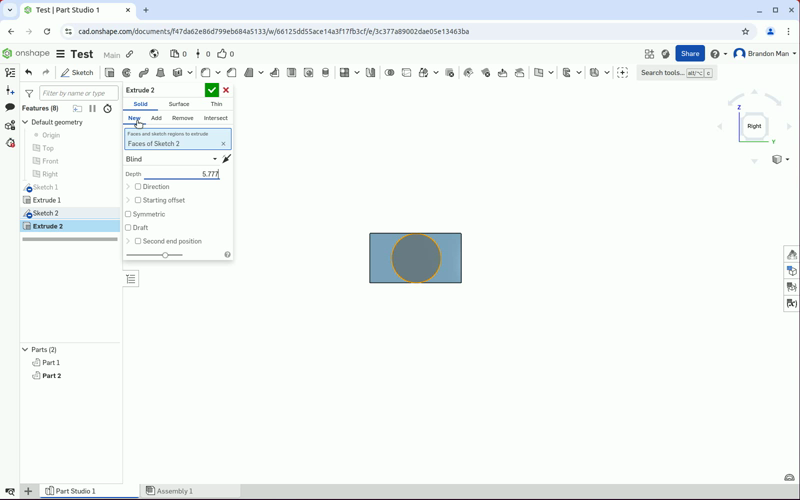
key(enter)
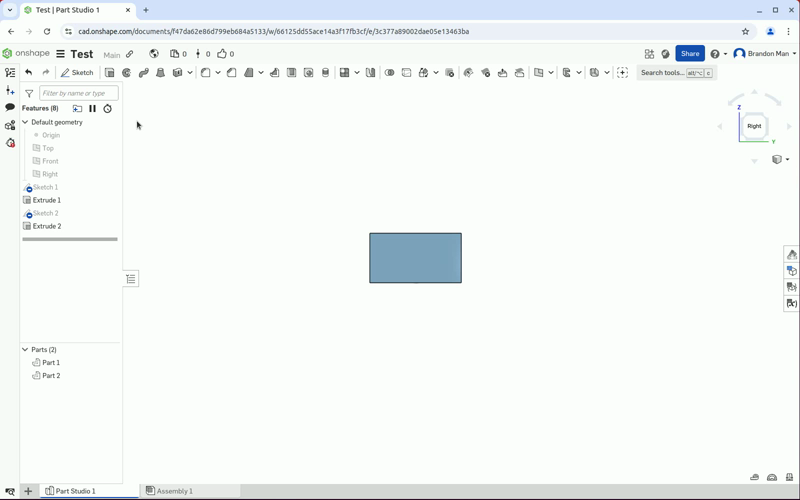
key(shift+h)
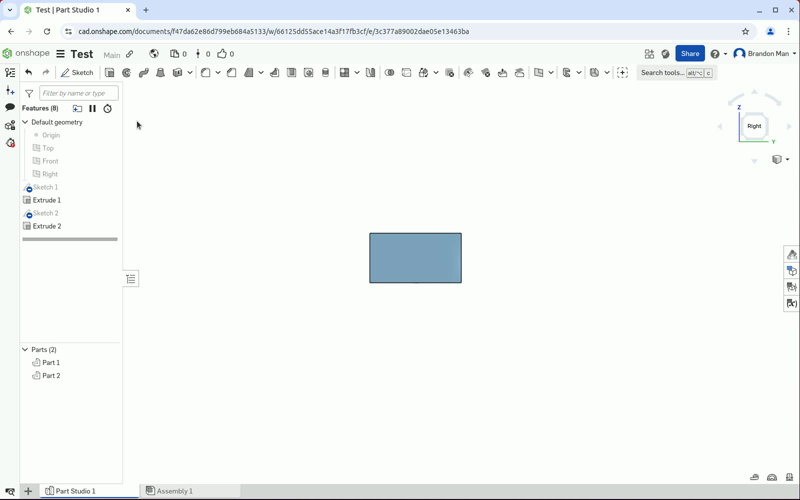
key(shift+h)
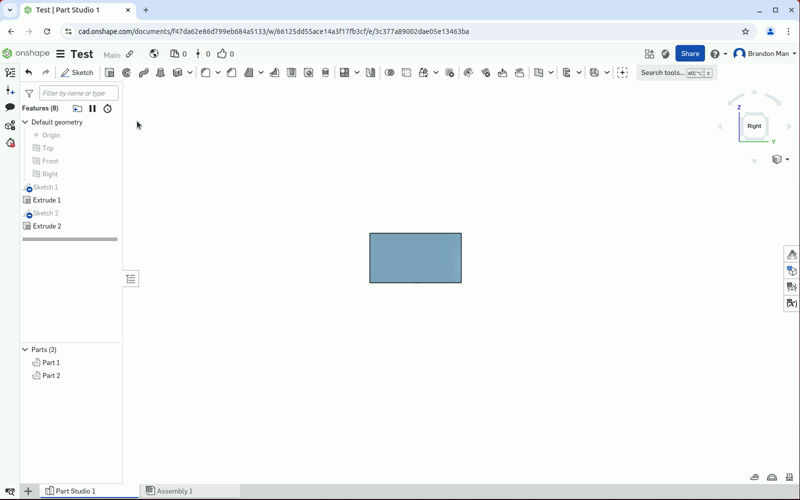
mouse_move(73, 189)
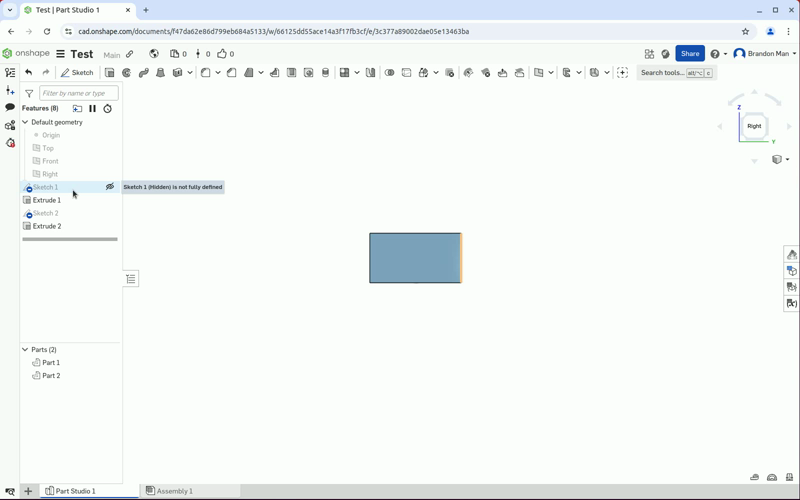
click(73, 189)
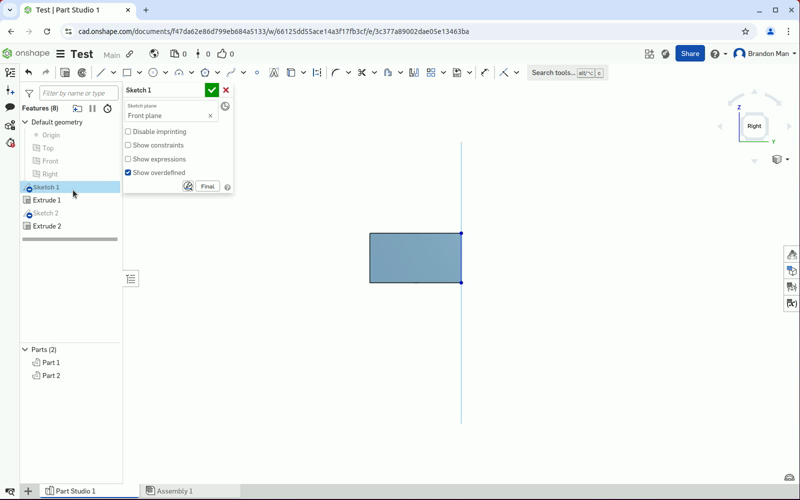
mouse_move(229, 92)
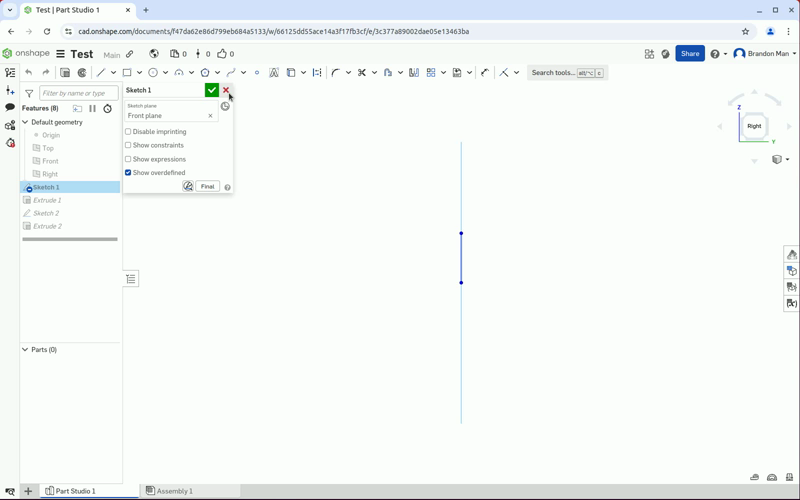
click(229, 92)
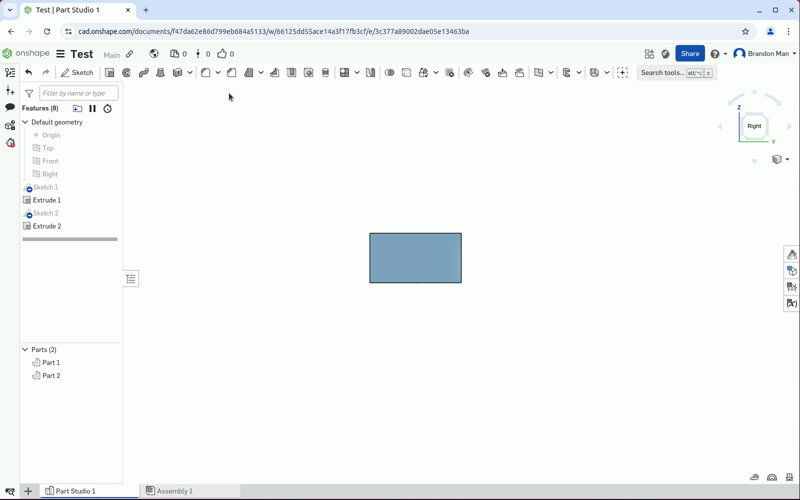
mouse_move(541, 75)
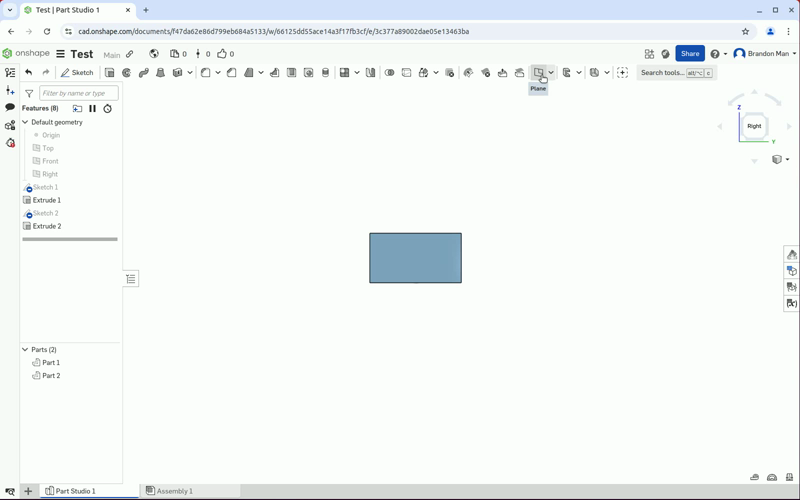
click(541, 75)
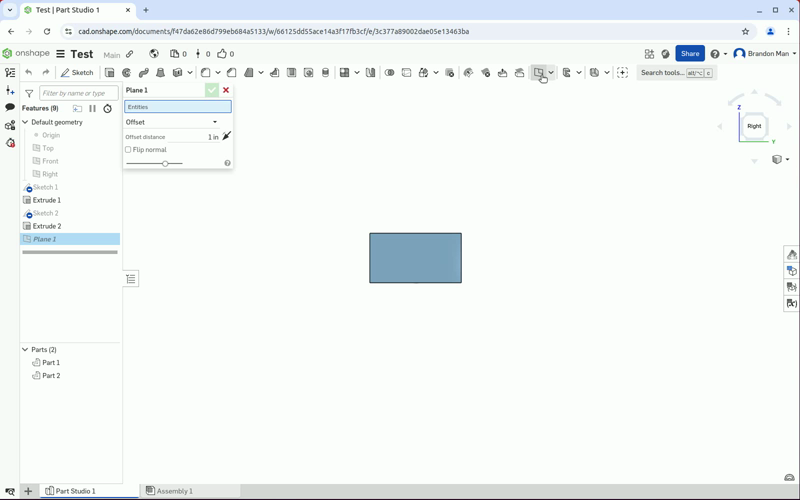
mouse_move(73, 176)
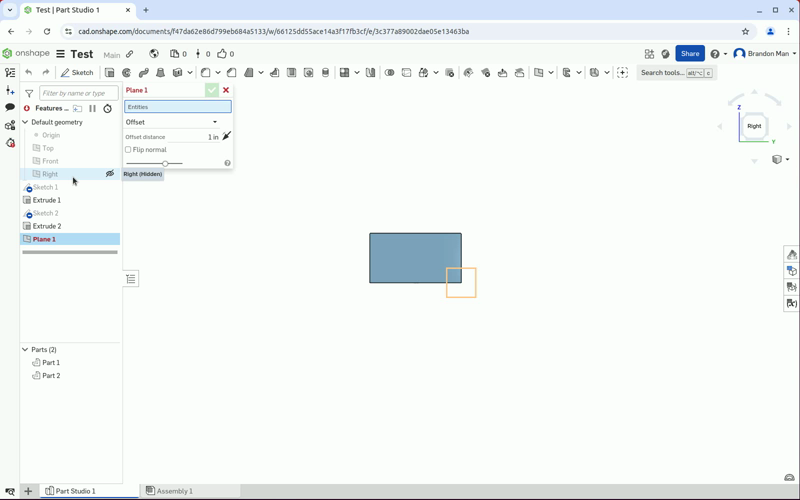
click(73, 176)
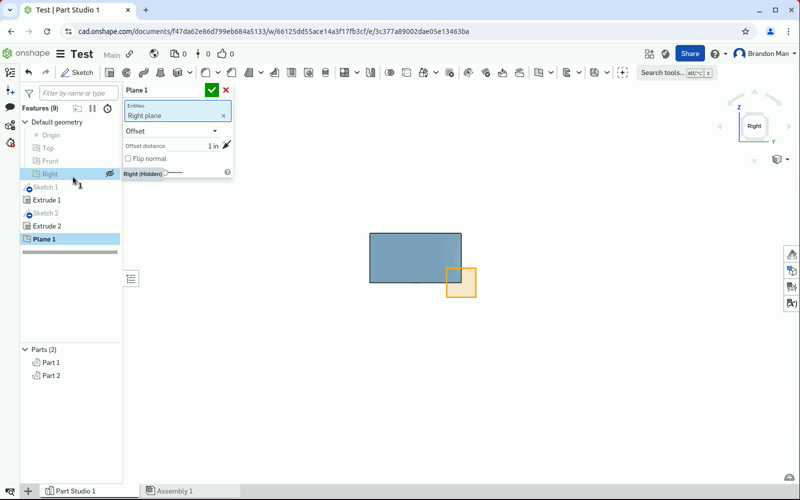
key(tab, 2)
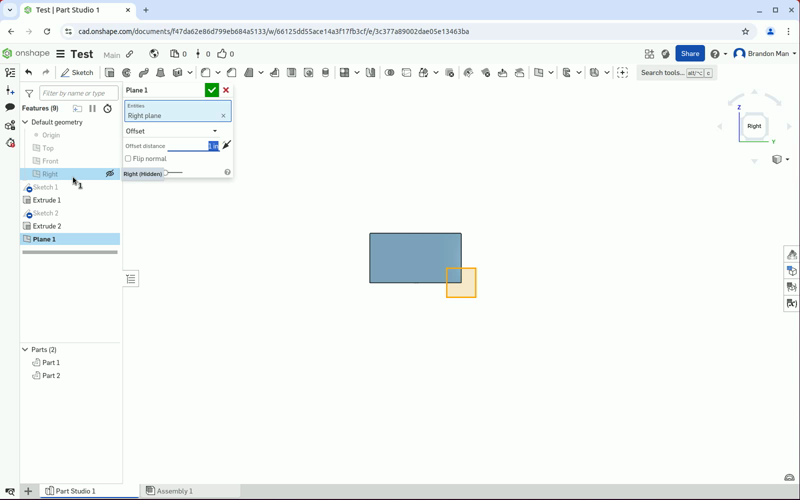
text(5.792)
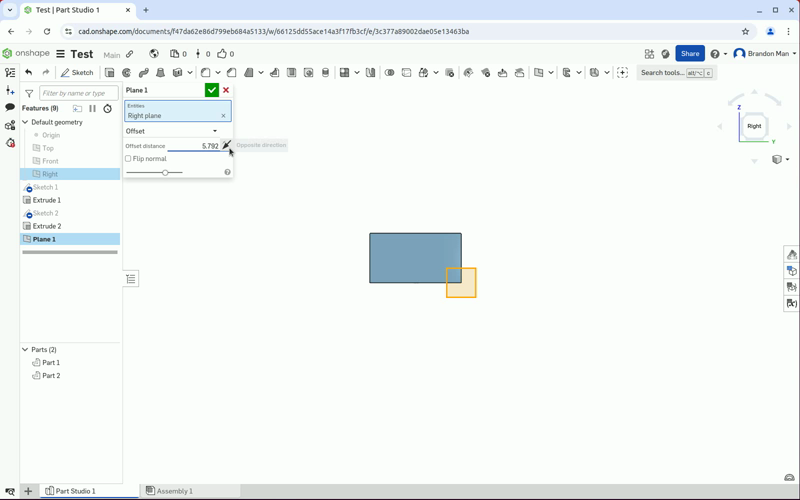
mouse_move(229, 147)
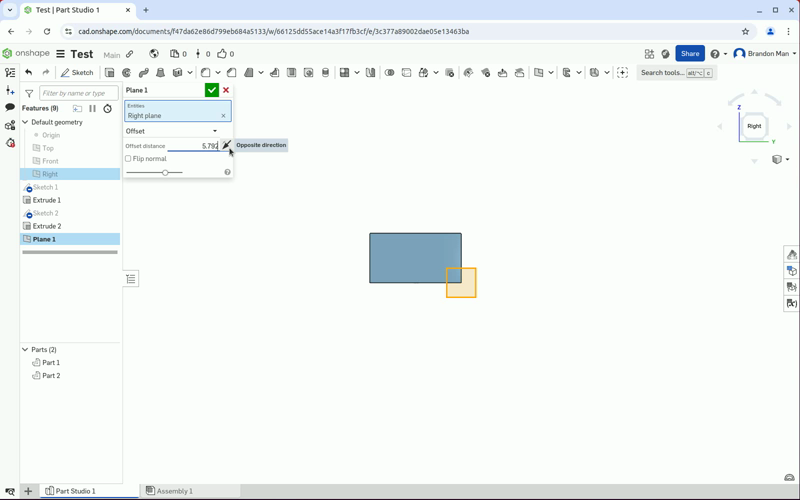
click(229, 147)
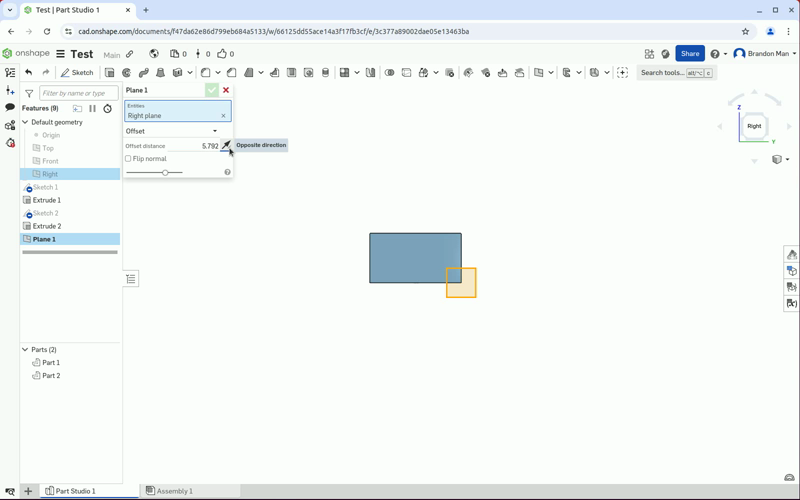
key(enter, 2)
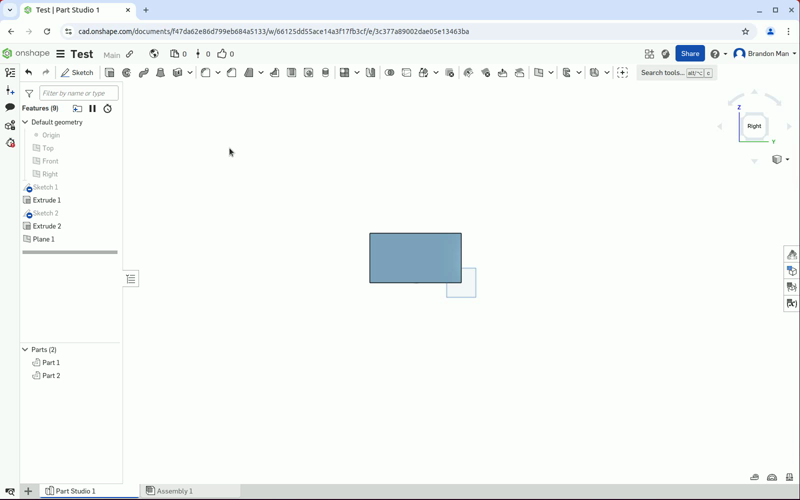
key(shift+s)
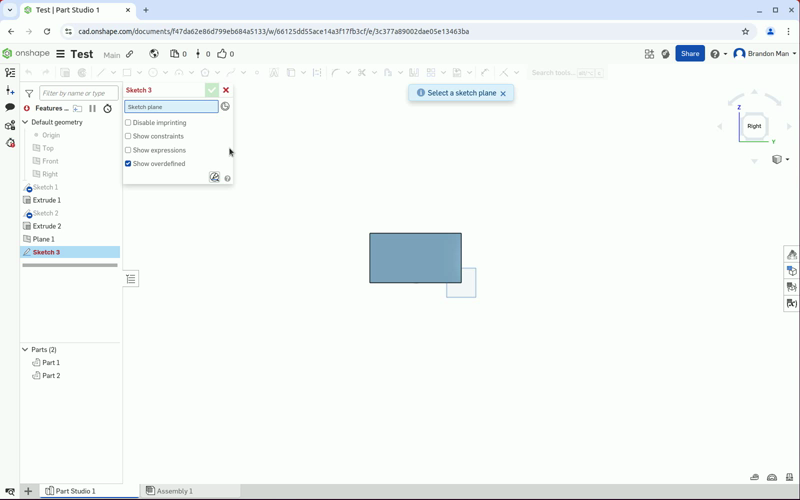
mouse_move(73, 241)
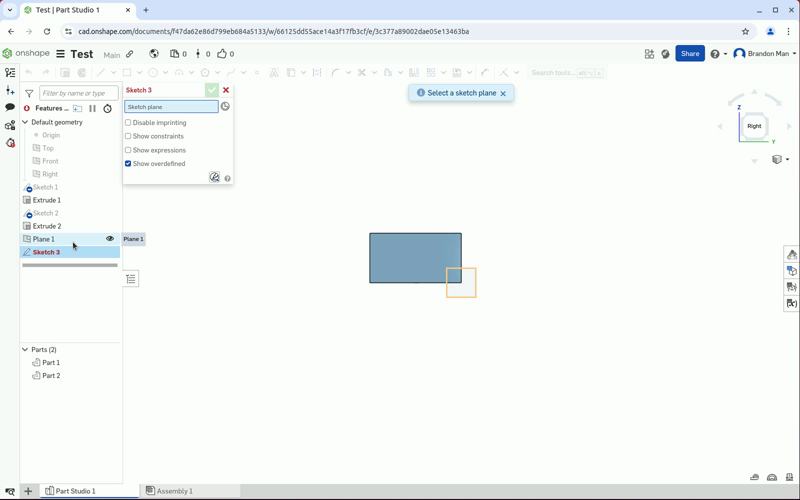
click(73, 241)
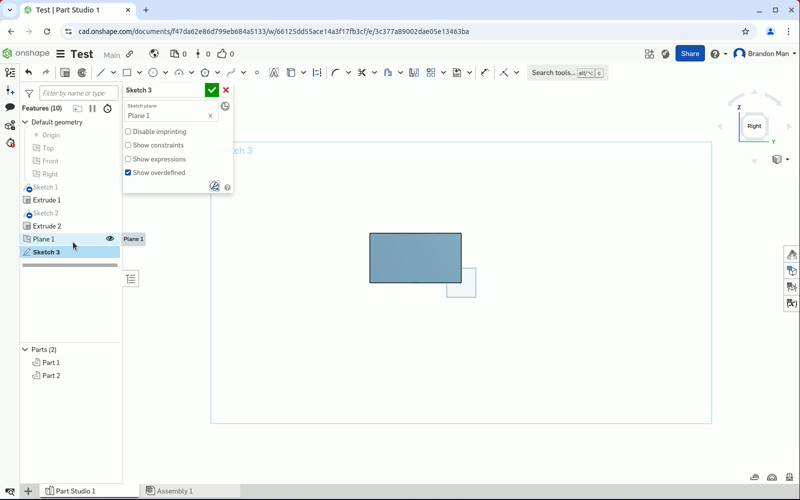
mouse_move(73, 352)
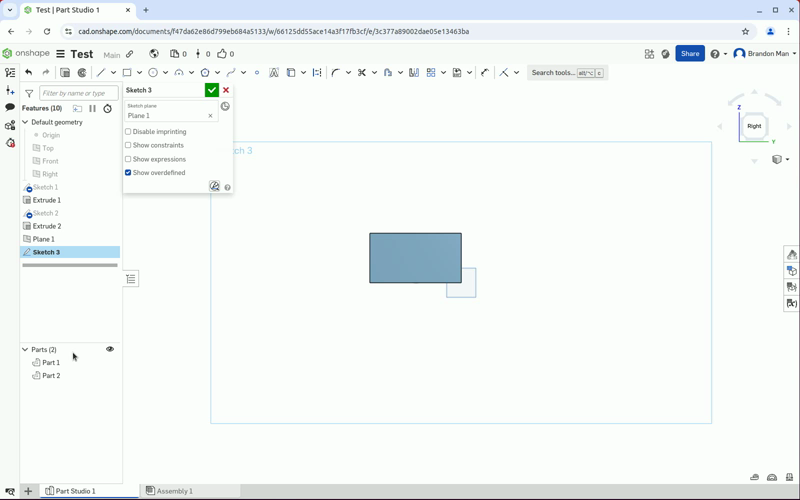
key(y)
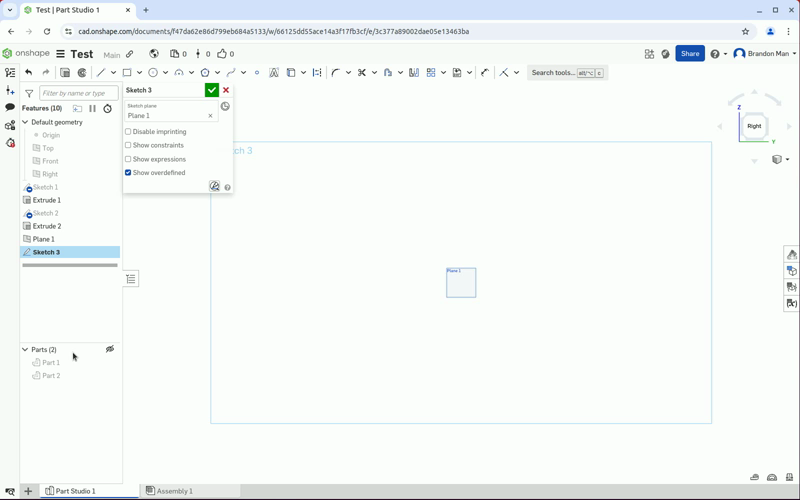
key(c)
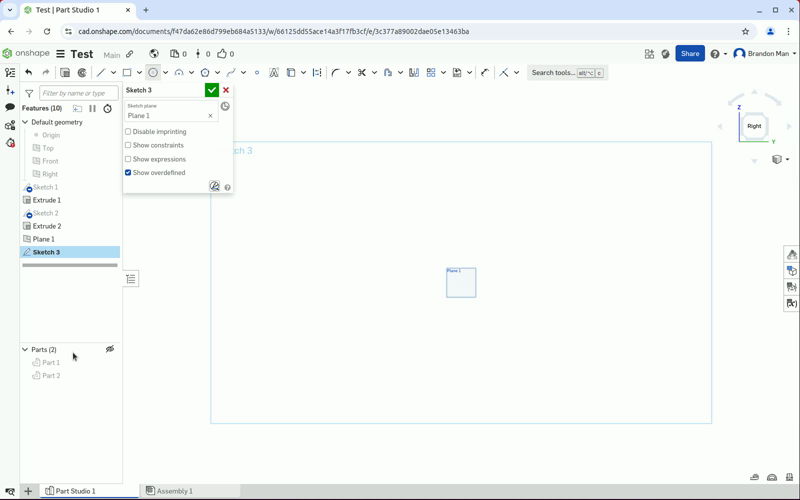
key_down(shift)
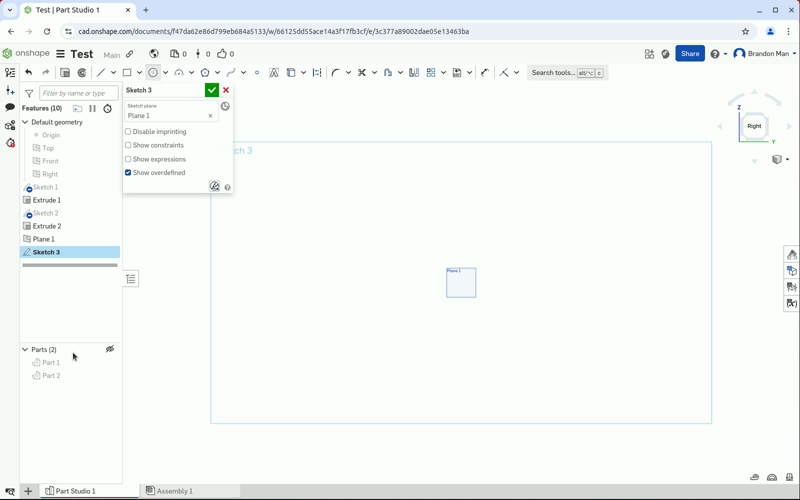
mouse_move(415, 258)
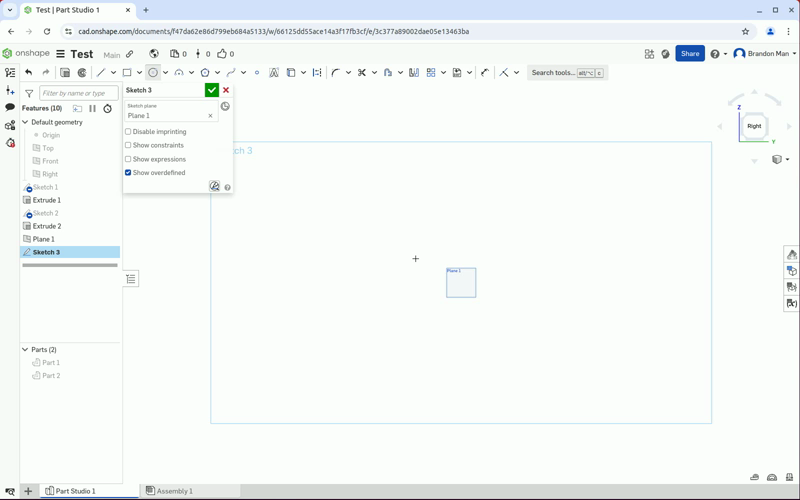
click(415, 258)
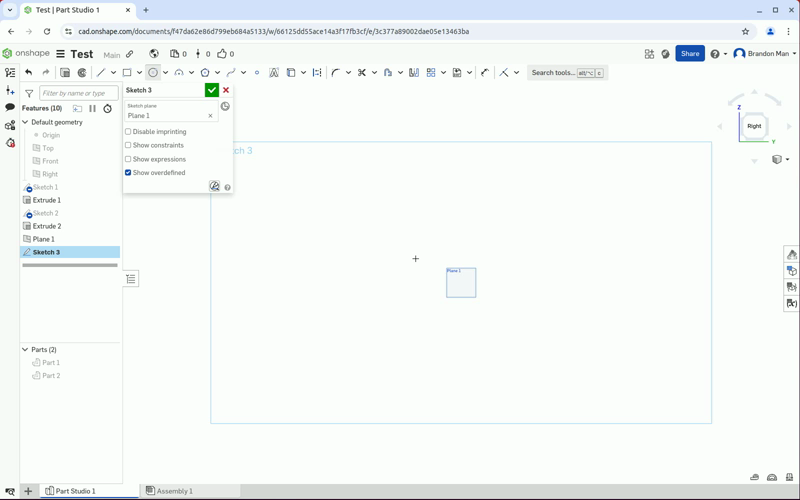
key_up(shift)
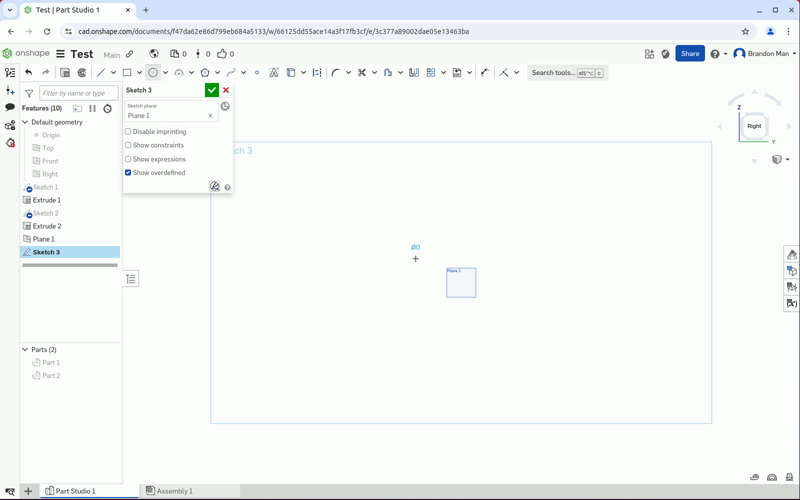
mouse_move(430, 258)
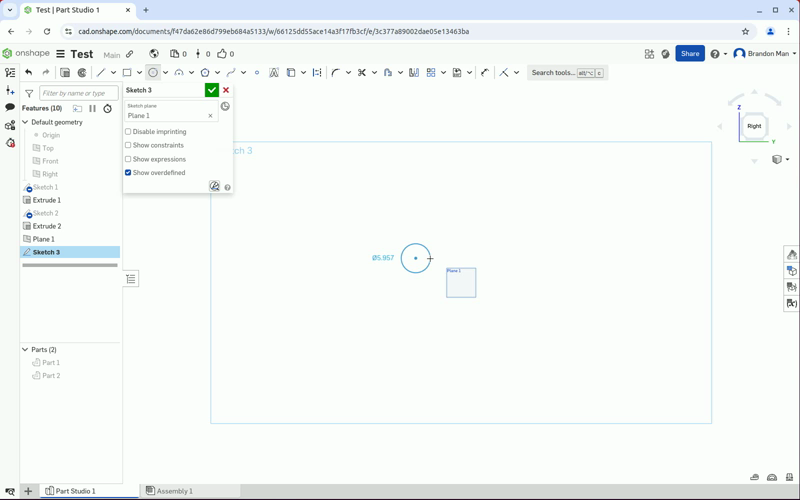
click(430, 258)
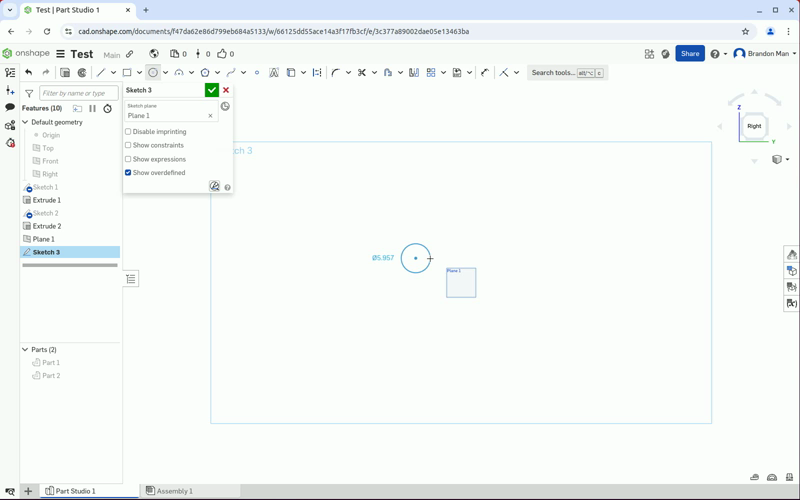
key(esc)
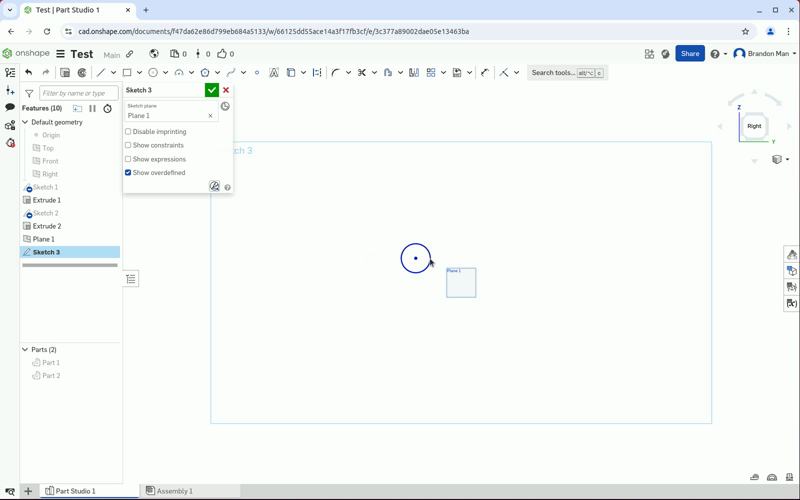
mouse_move(401, 258)
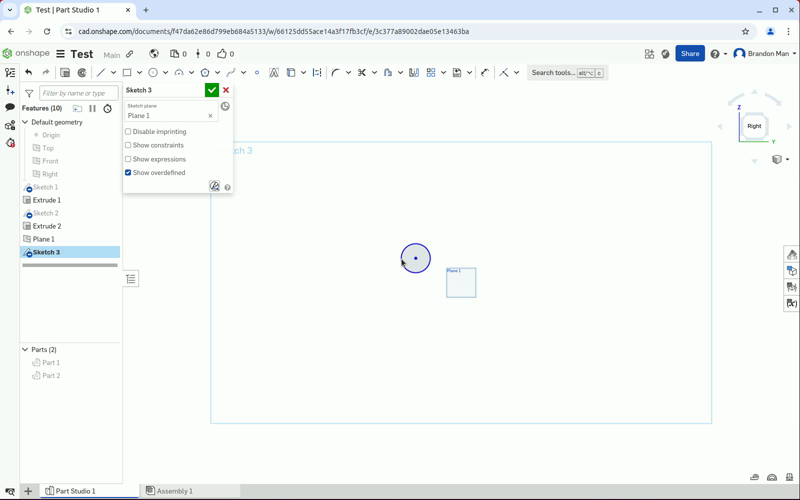
scroll(6)
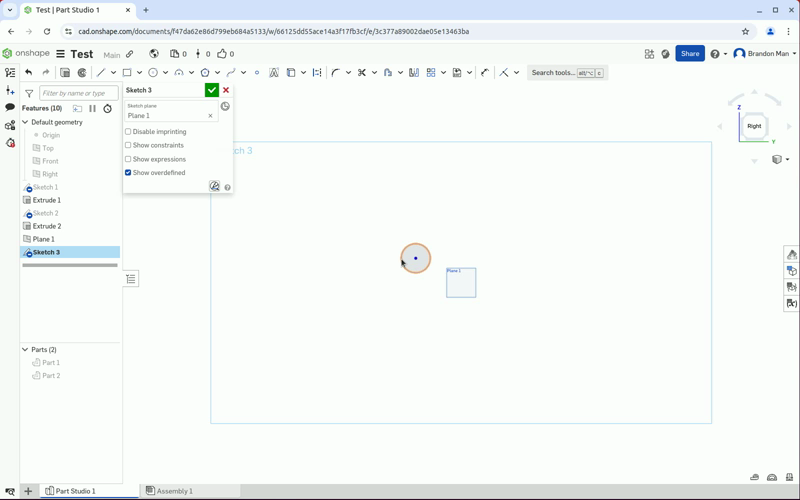
scroll(6)
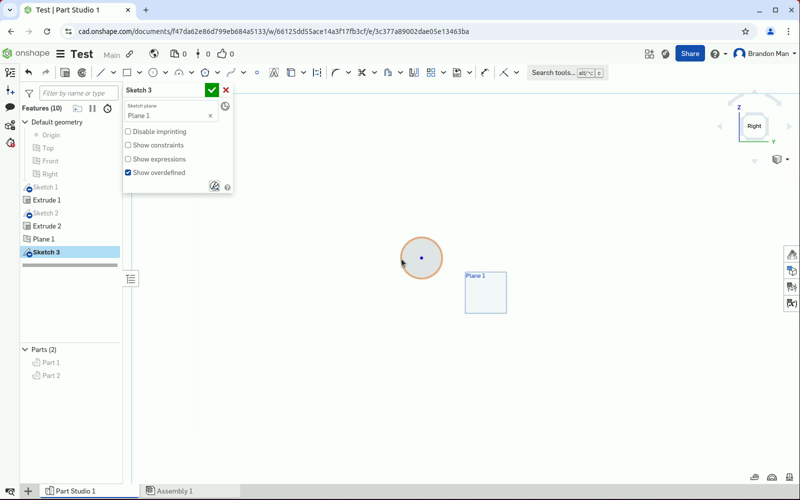
scroll(6)
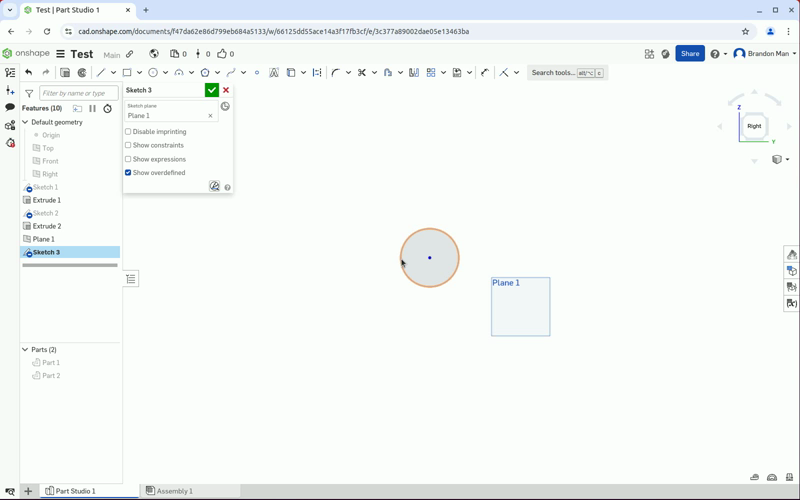
scroll(6)
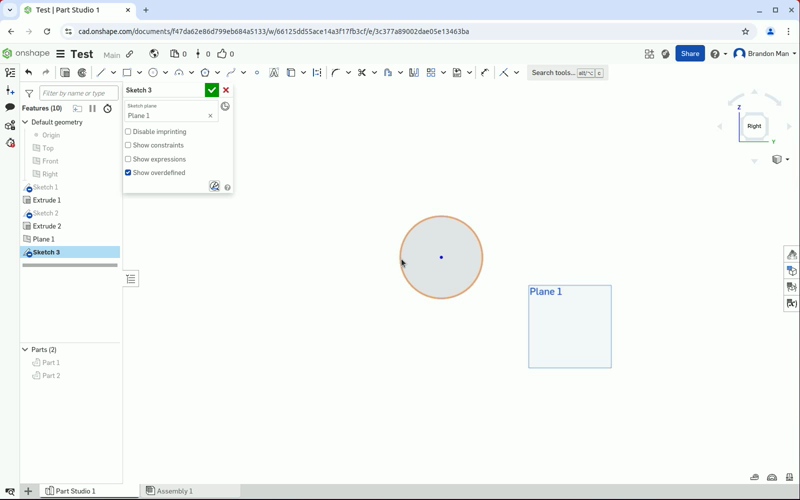
scroll(6)
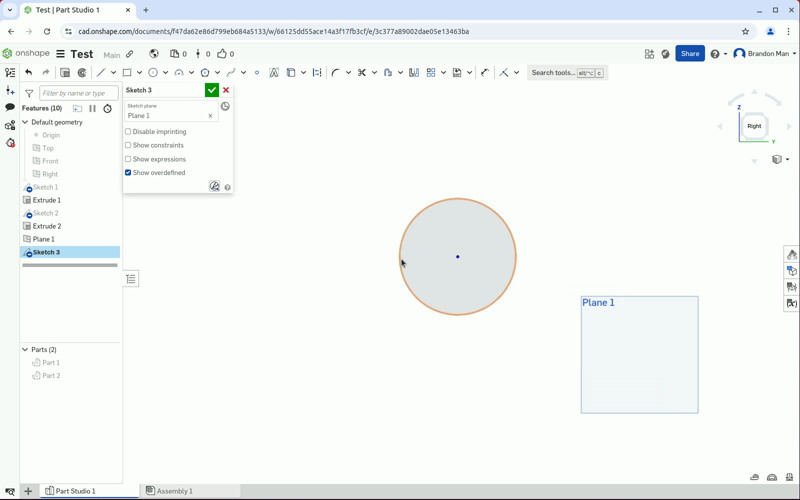
scroll(6)
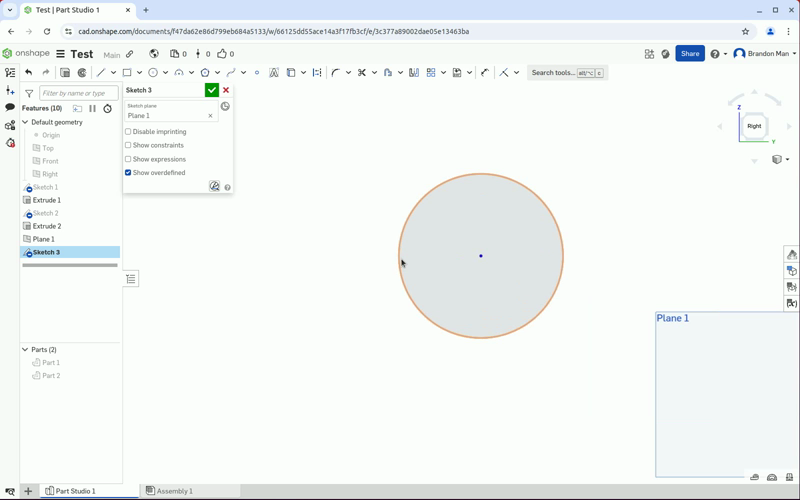
scroll(6)
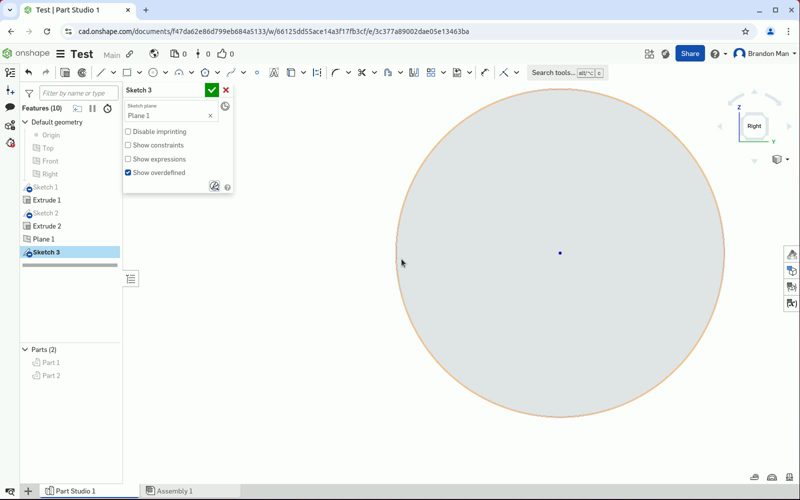
click(401, 258)
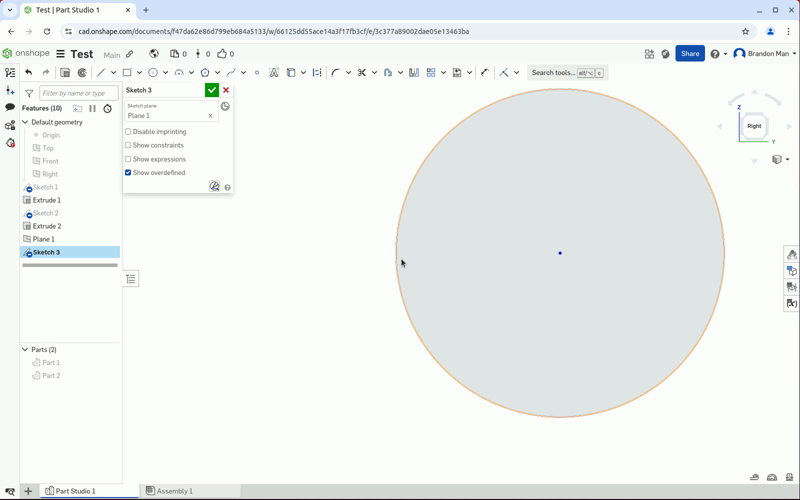
scroll(-6)
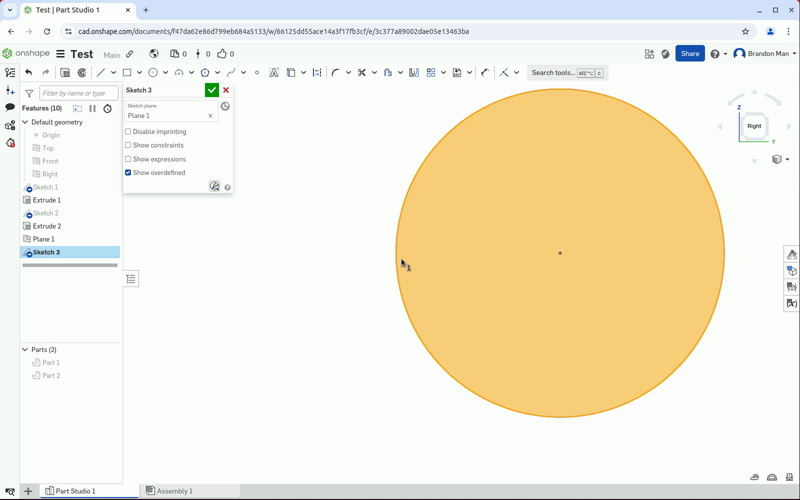
scroll(-6)
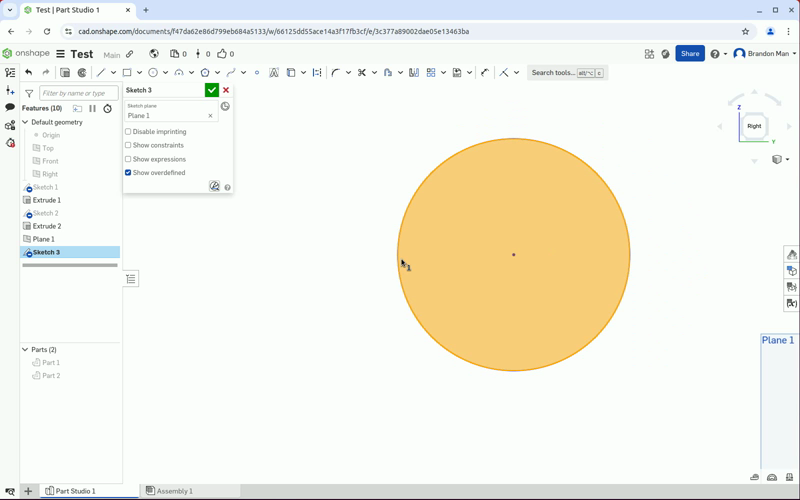
scroll(-6)
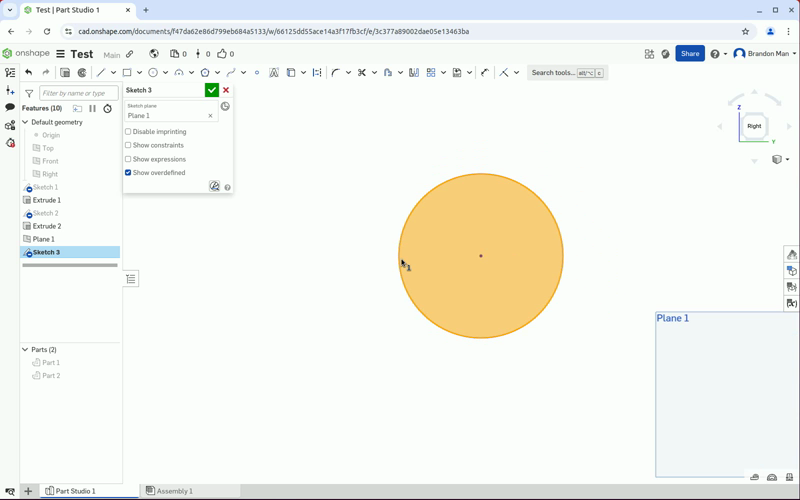
scroll(-6)
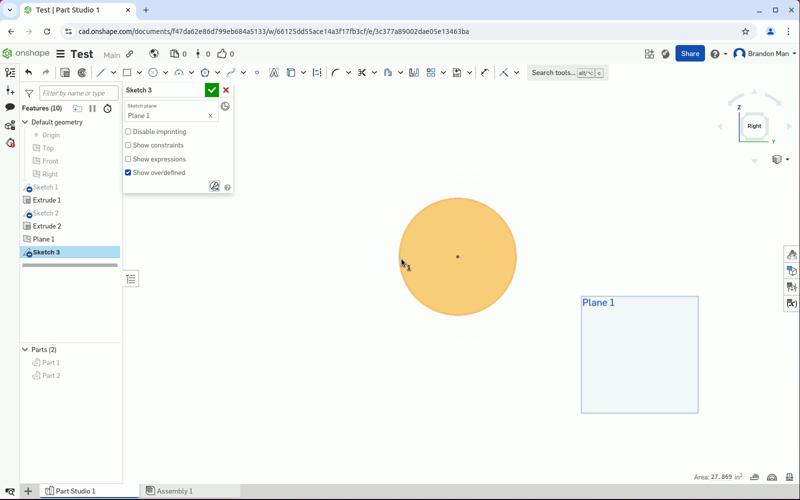
scroll(-6)
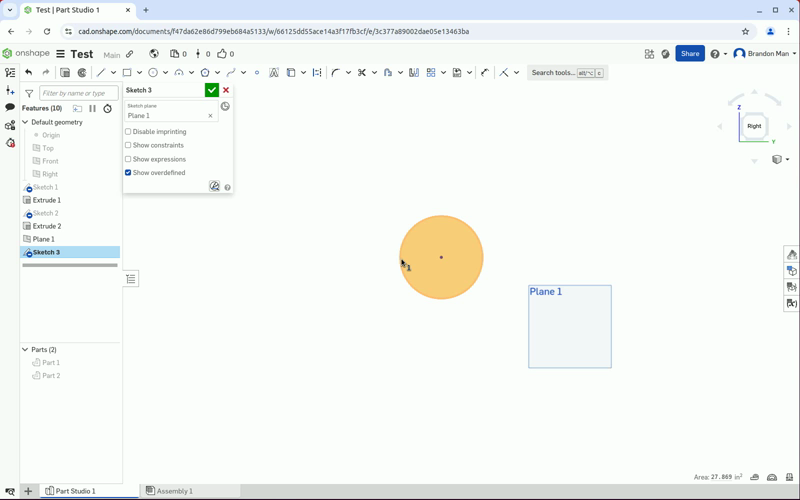
scroll(-6)
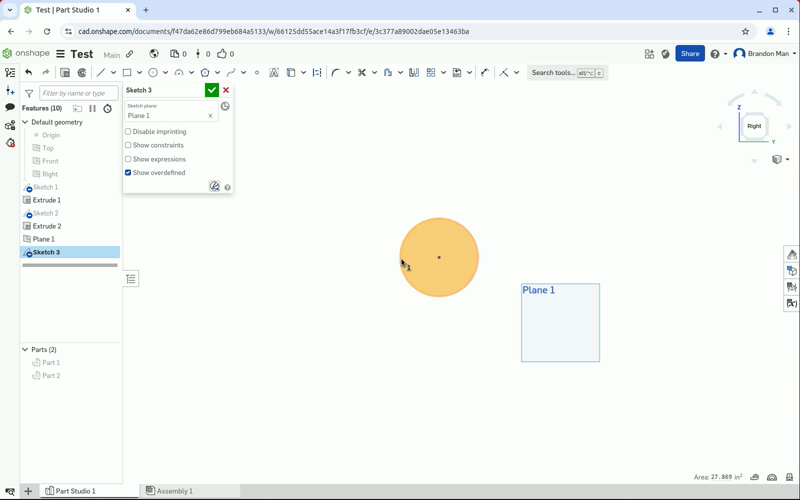
scroll(-6)
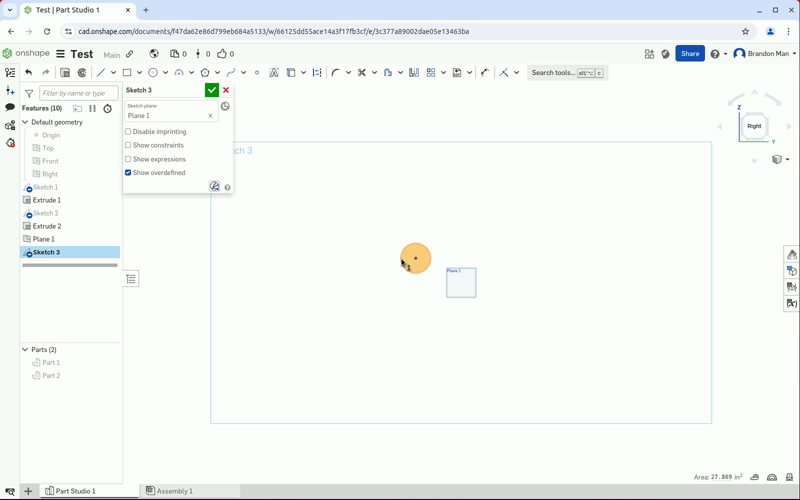
mouse_move(73, 352)
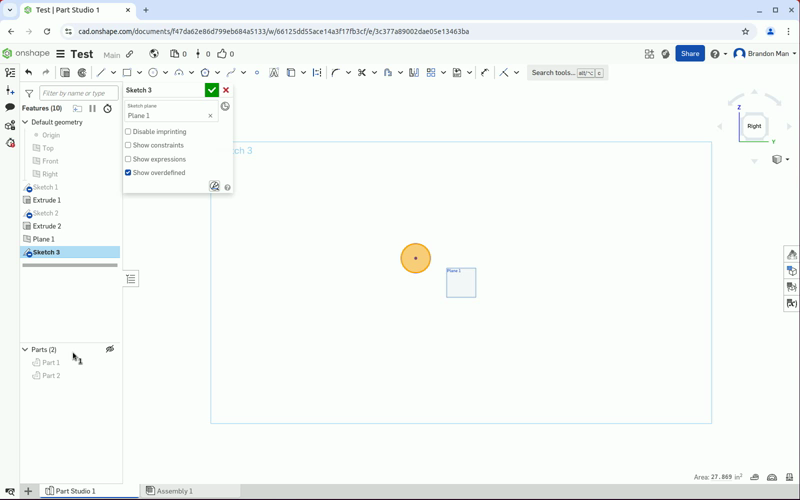
key(shift+y)
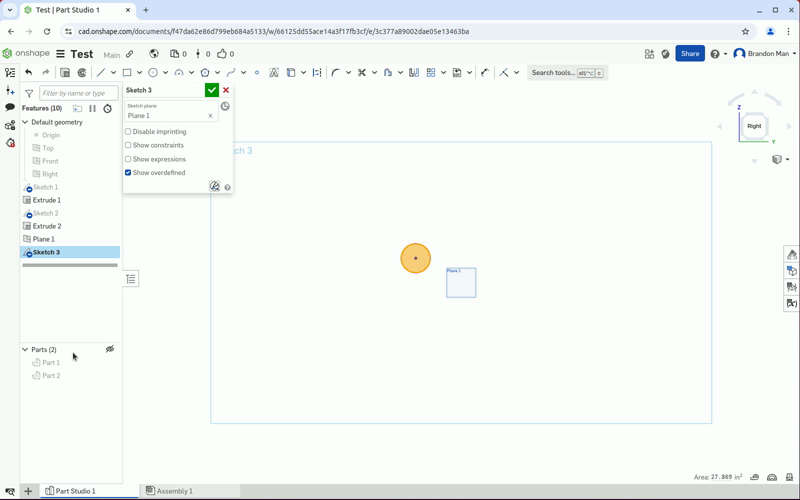
key(shift+e)
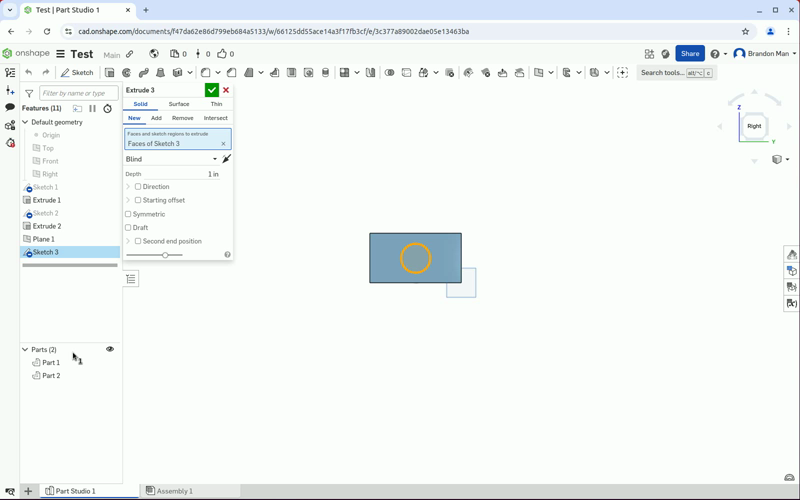
mouse_move(143, 106)
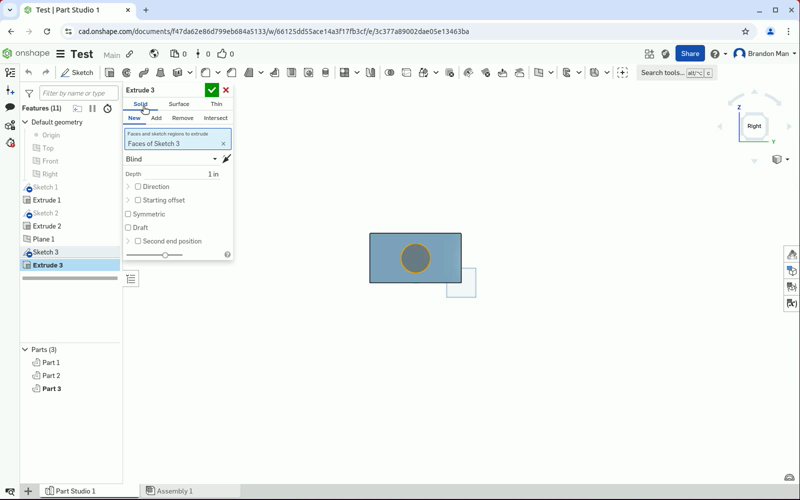
click(143, 106)
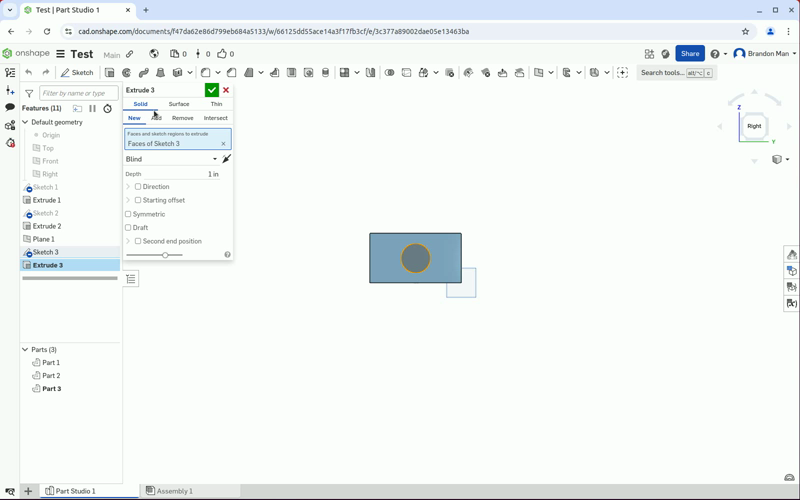
mouse_move(186, 120)
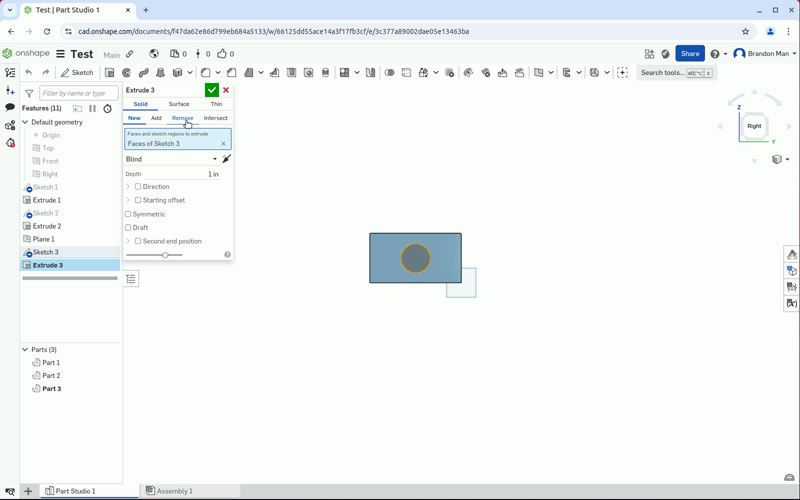
click(186, 120)
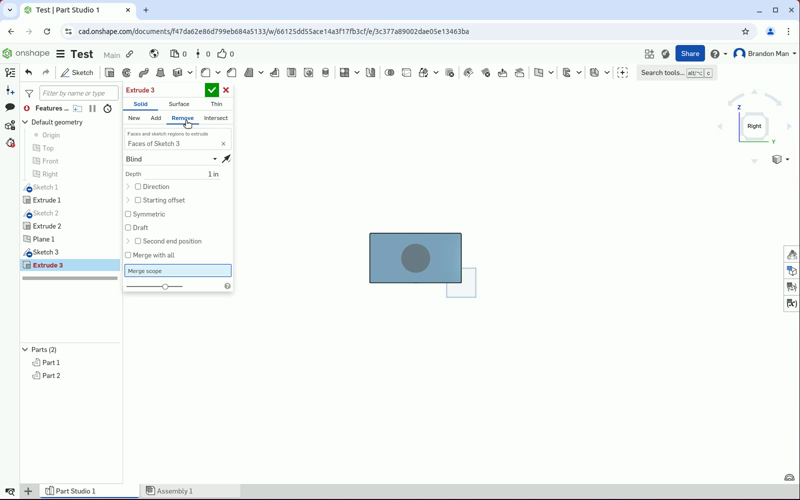
key(tab, 4)
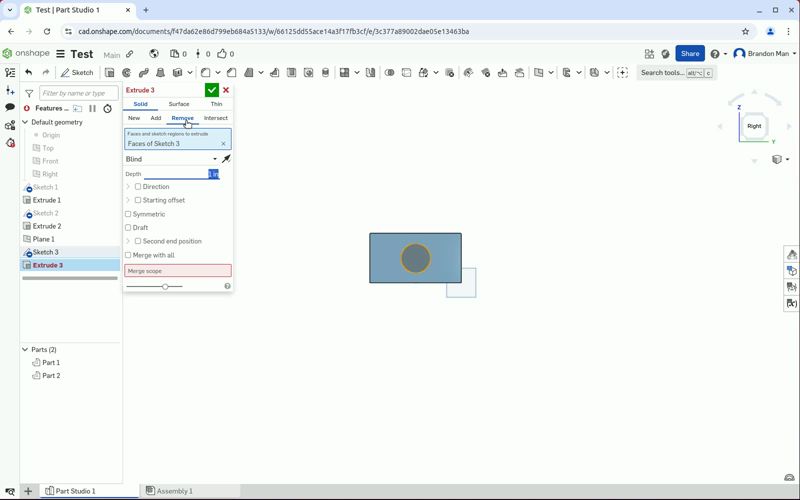
text(16.368)
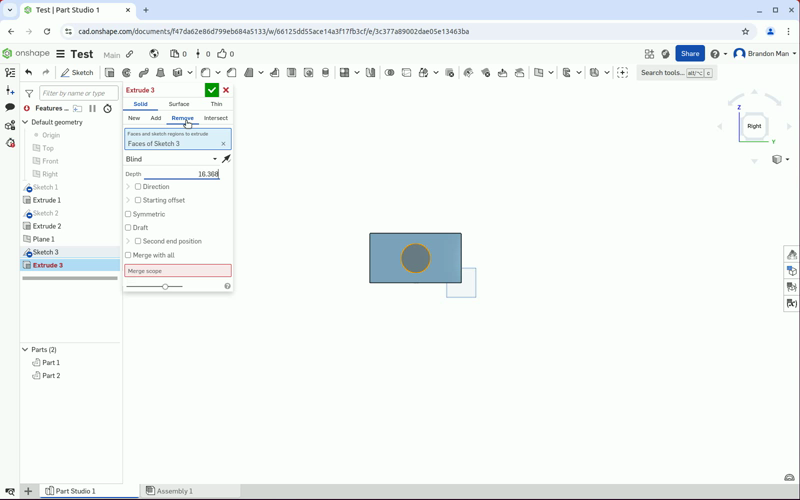
key(tab, 6)
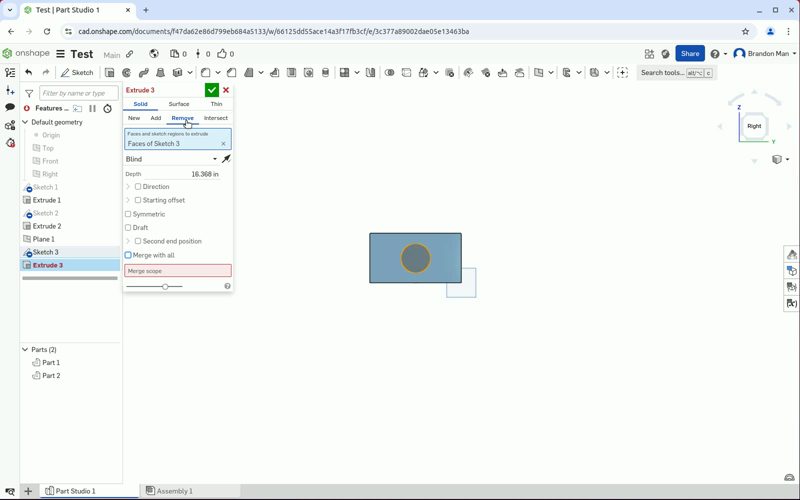
key(space)
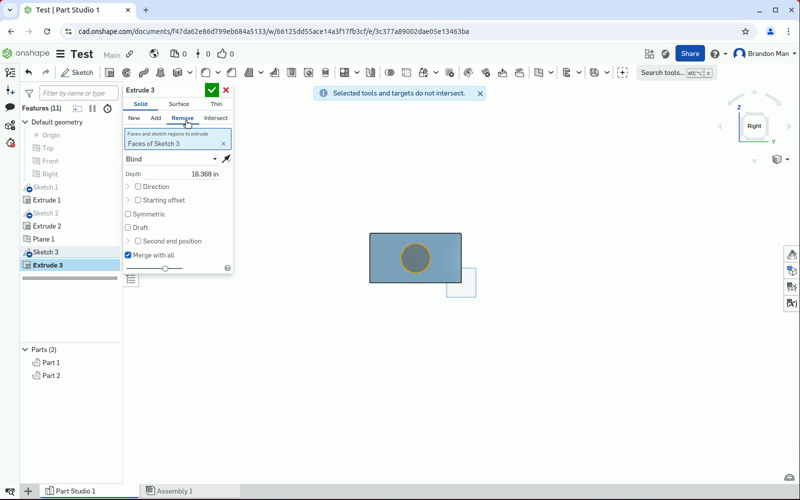
key(enter)
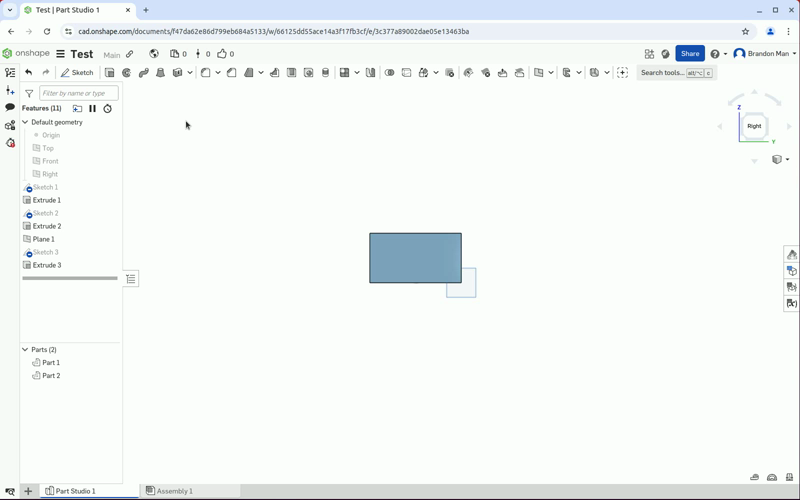
key(shift+h)
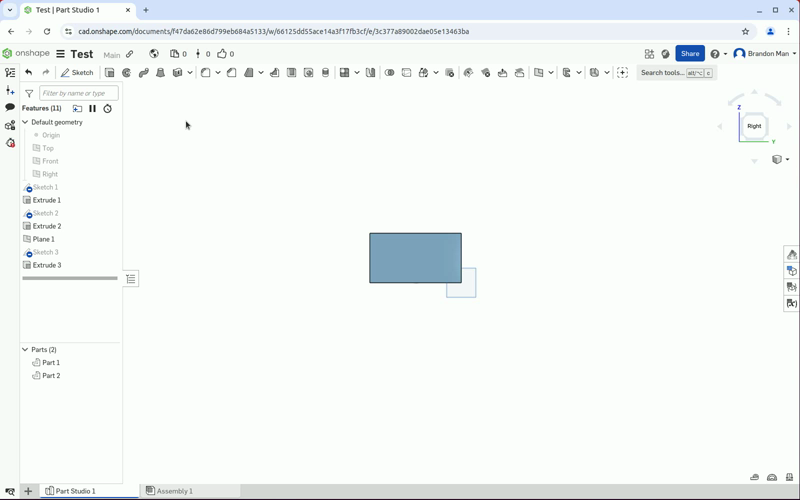
key(shift+h)
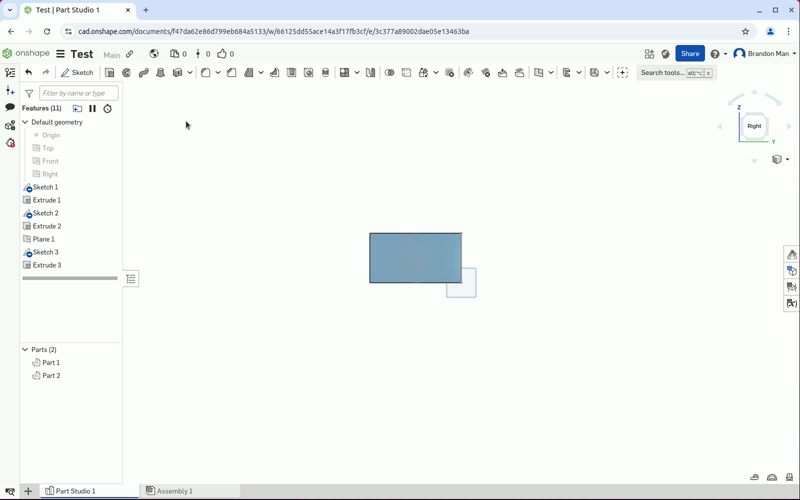
key(shift+7)
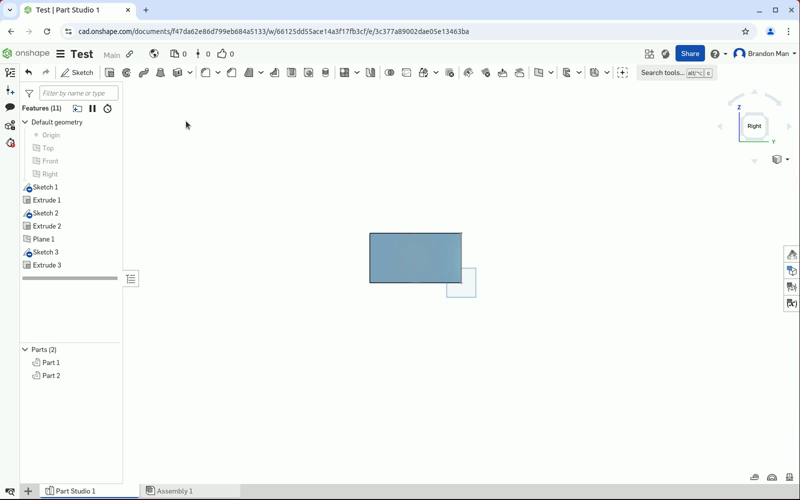
key(right, 2)
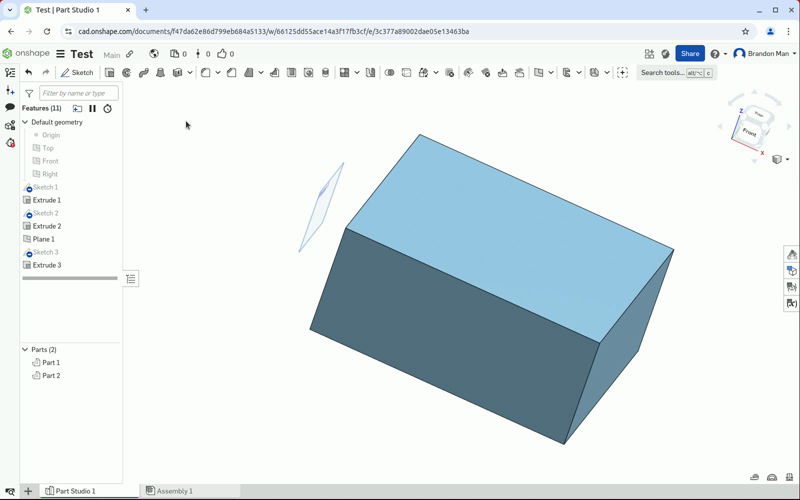
key(down, 2)
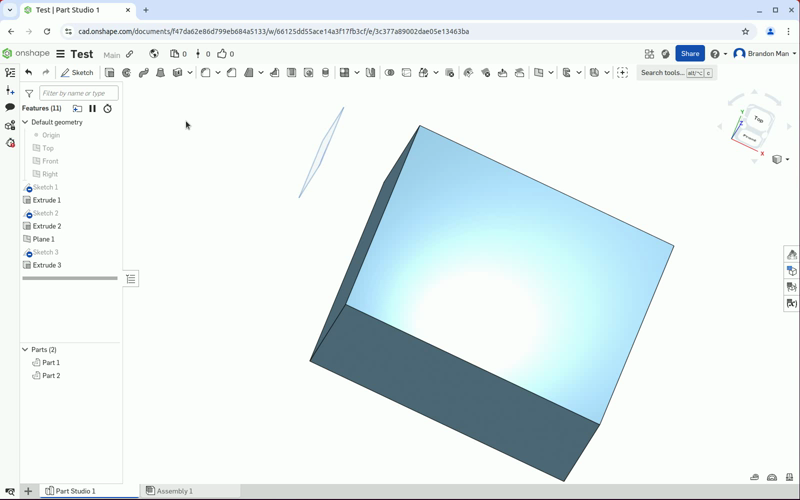
key(up, 2)
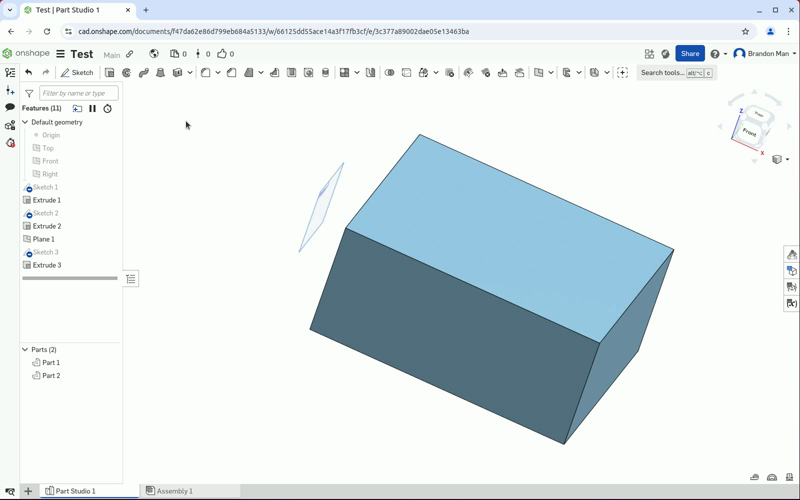
key(left, 2)
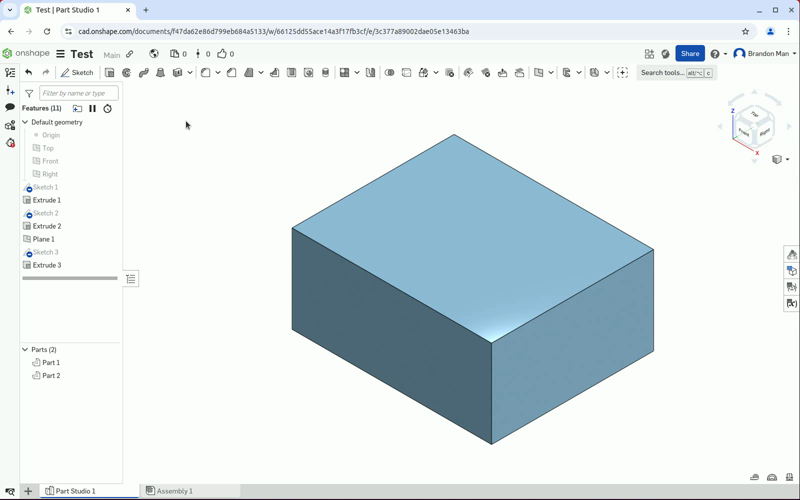
mouse_move(73, 189)
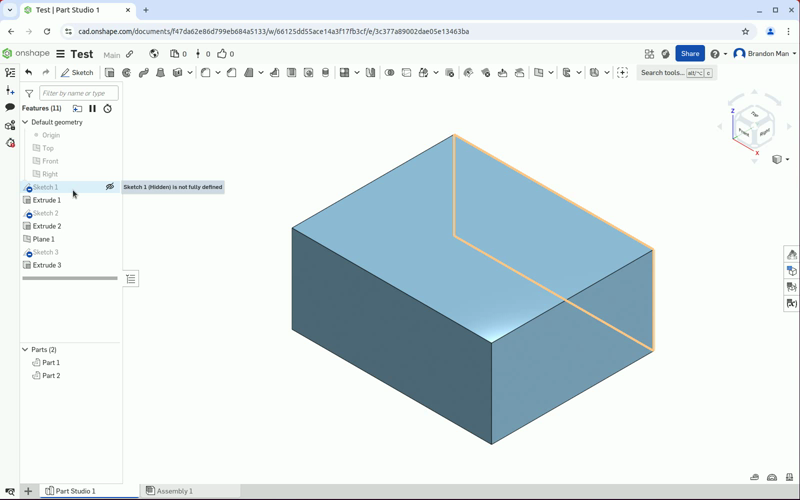
click(73, 189)